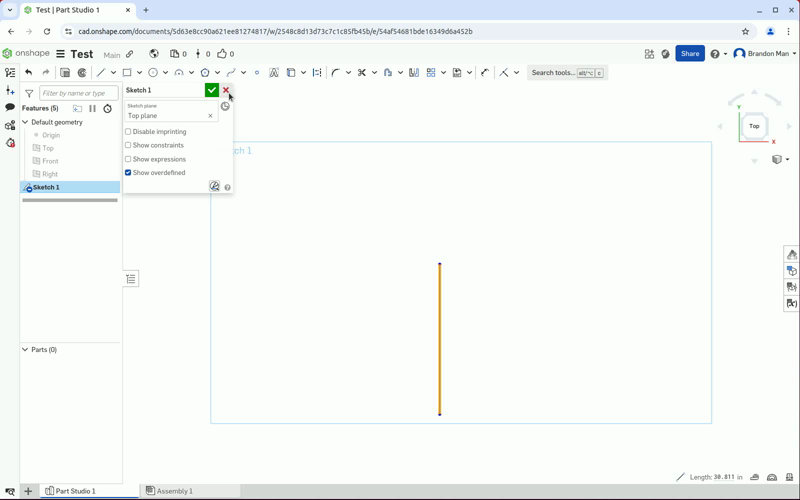
key(shift+h)
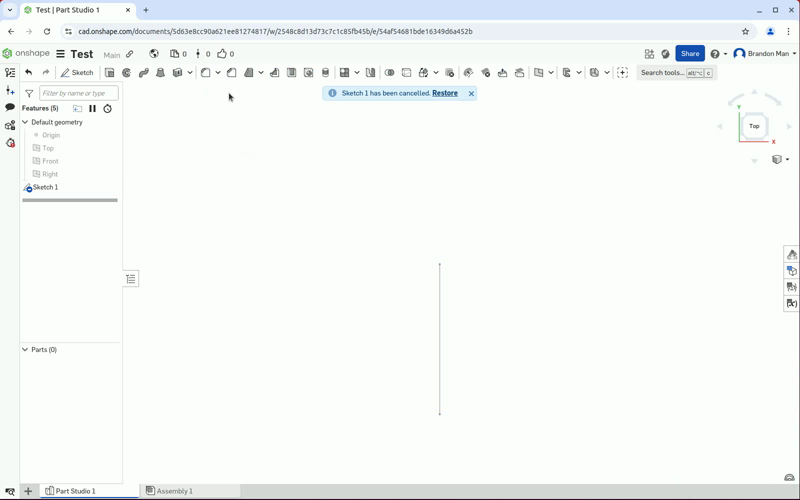
key(shift+s)
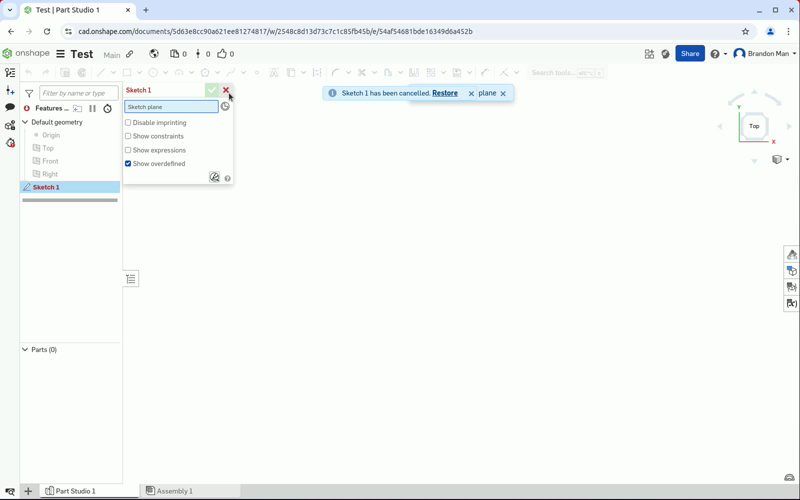
mouse_move(73, 150)
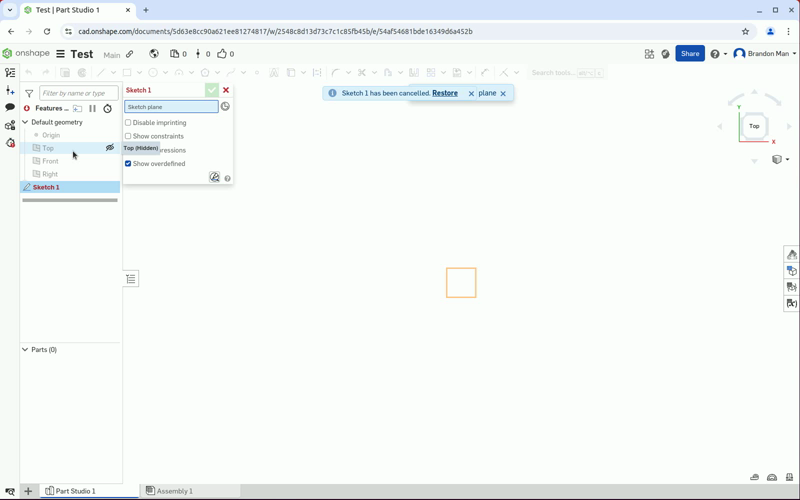
click(73, 150)
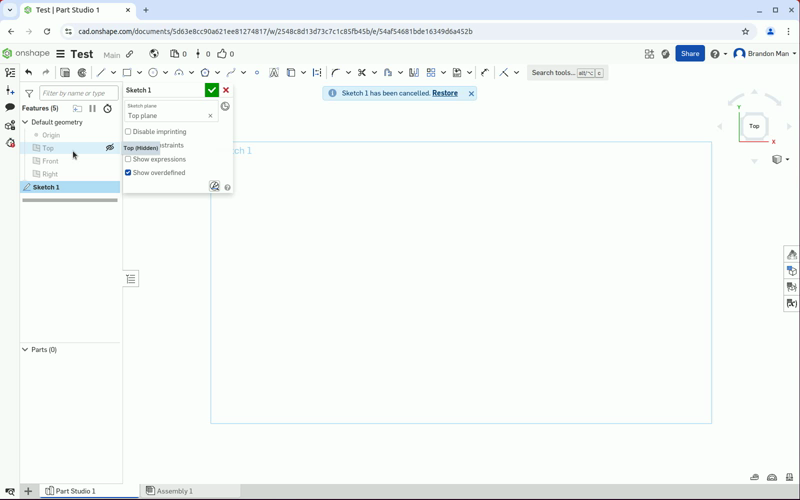
mouse_move(73, 352)
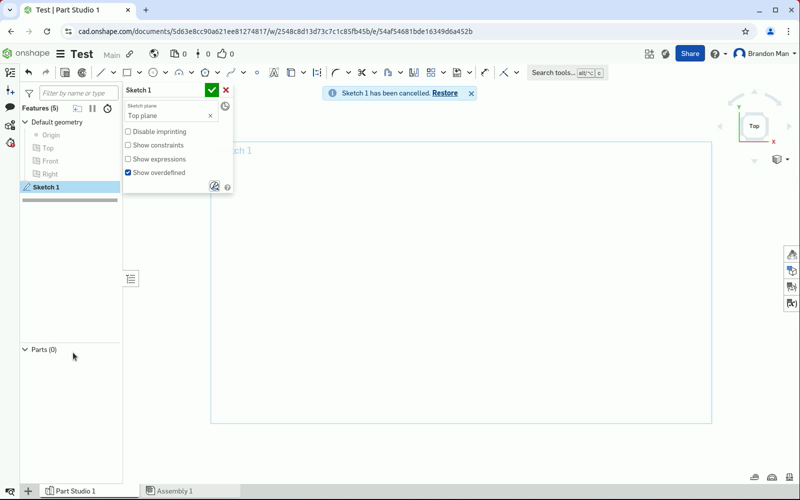
key(y)
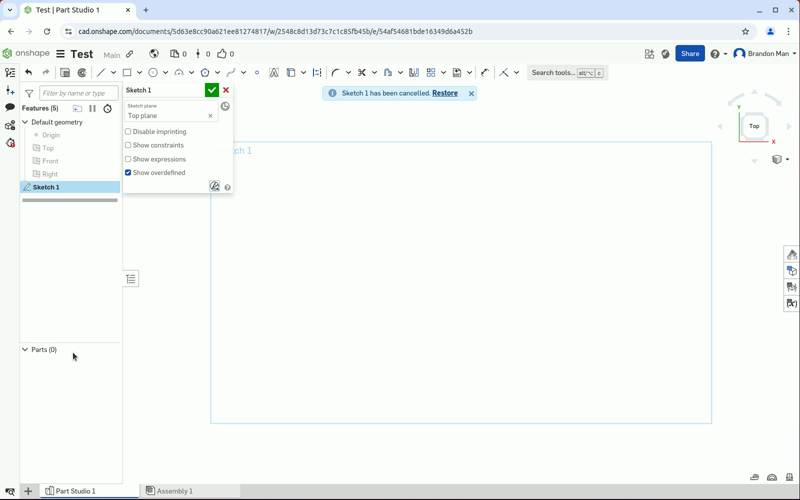
key(l)
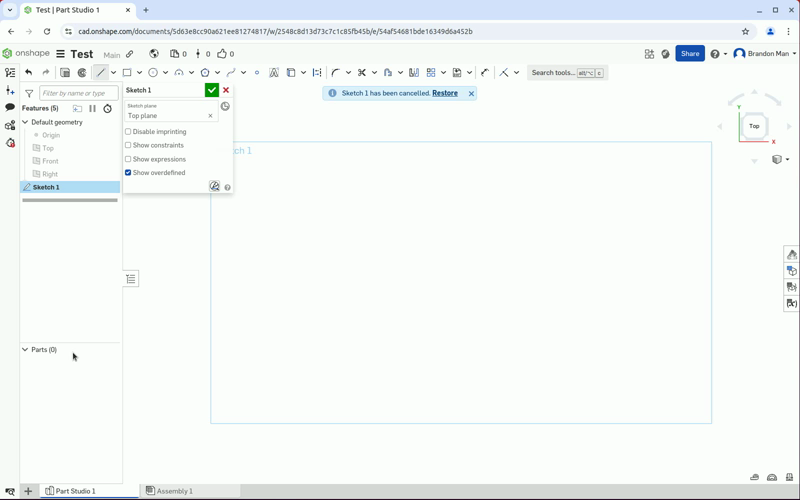
key_down(shift)
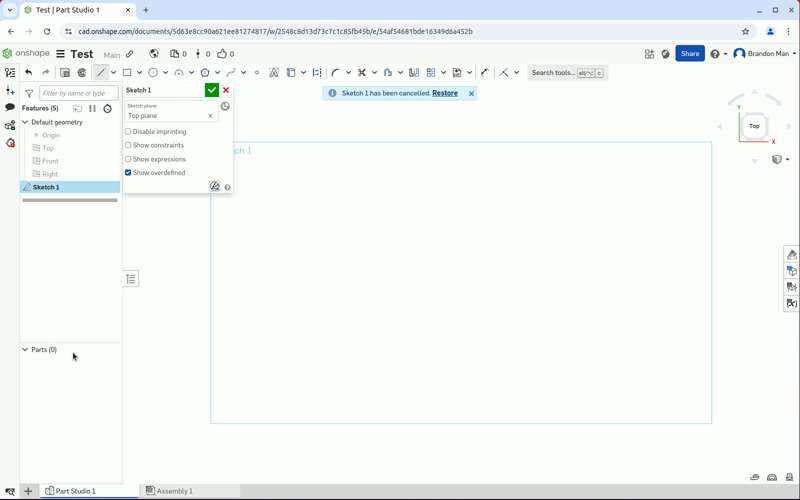
mouse_move(348, 395)
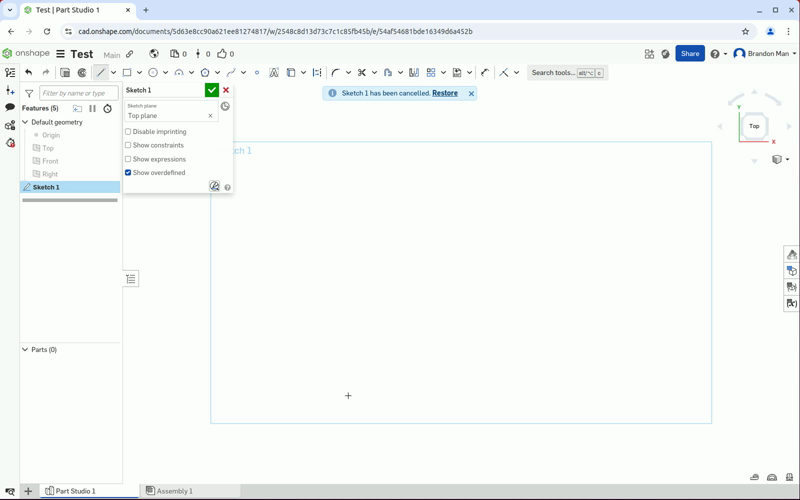
click(348, 395)
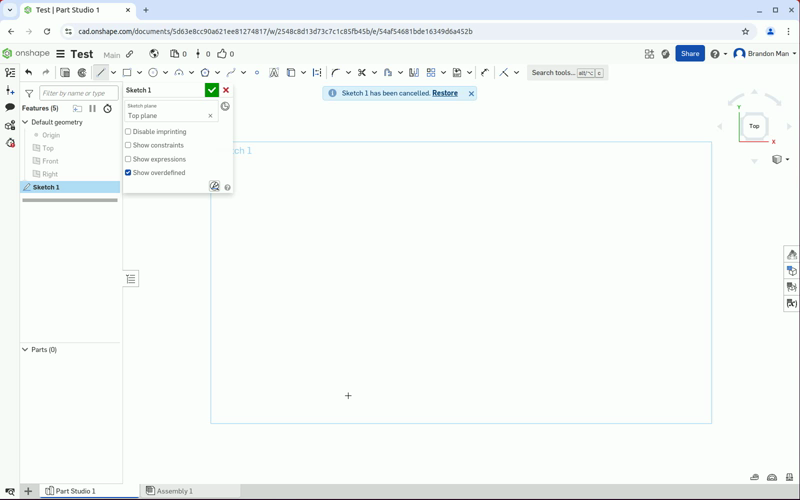
key_up(shift)
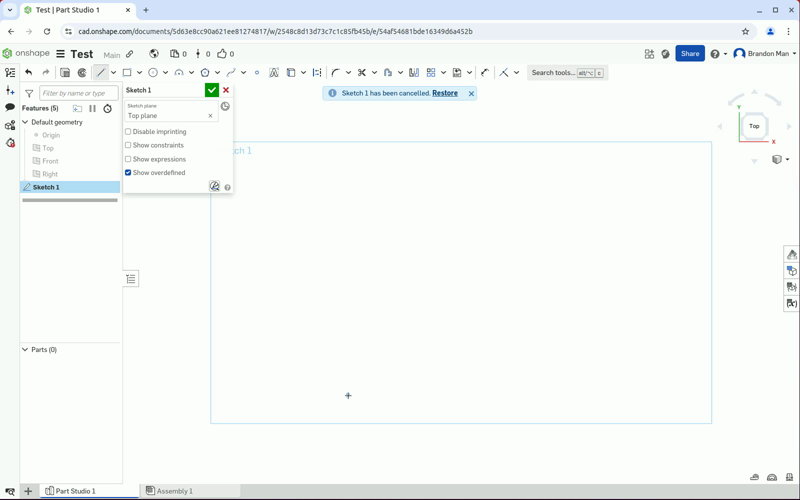
key_down(shift)
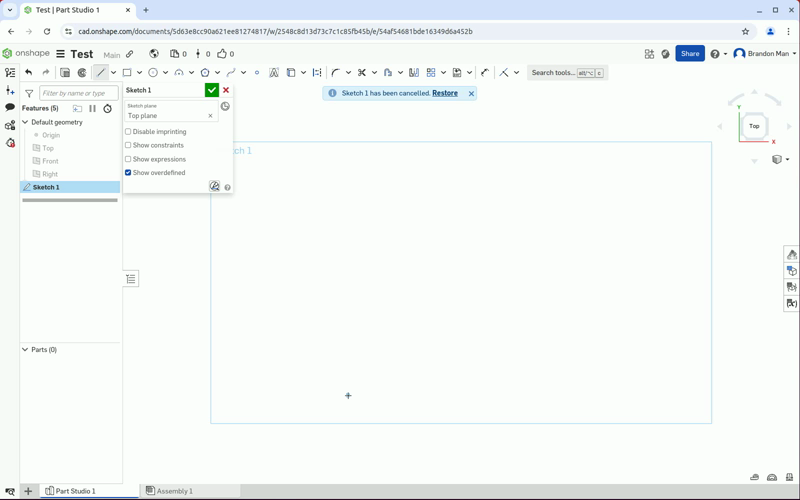
mouse_move(572, 395)
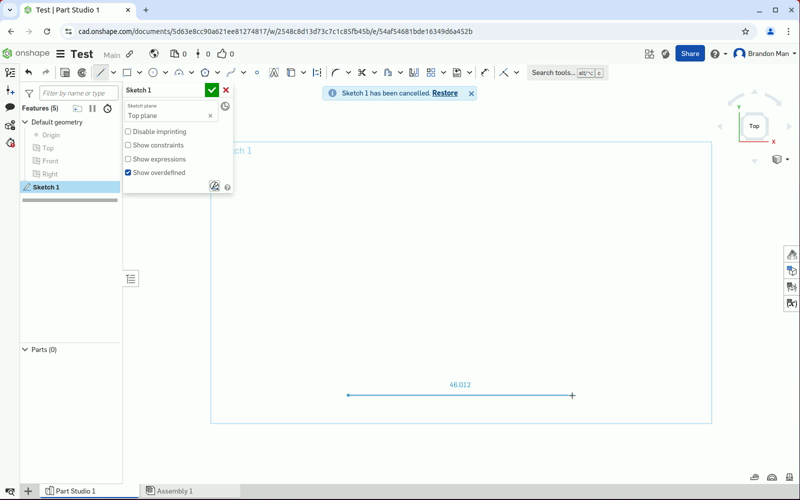
click(572, 395)
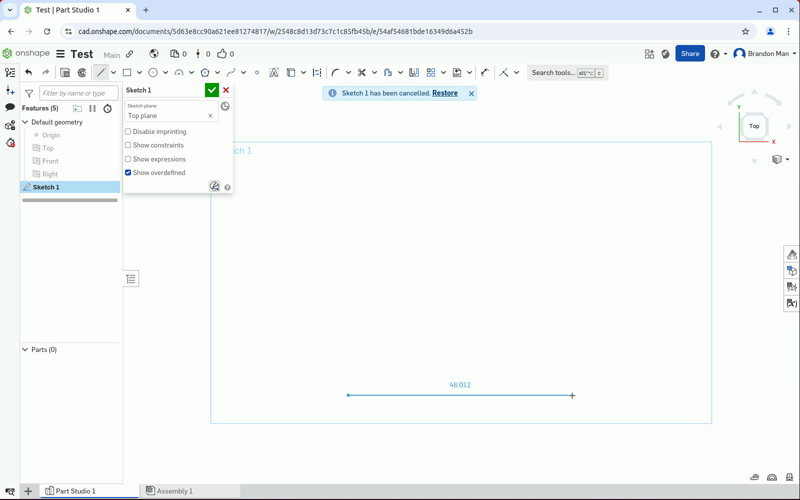
key_up(shift)
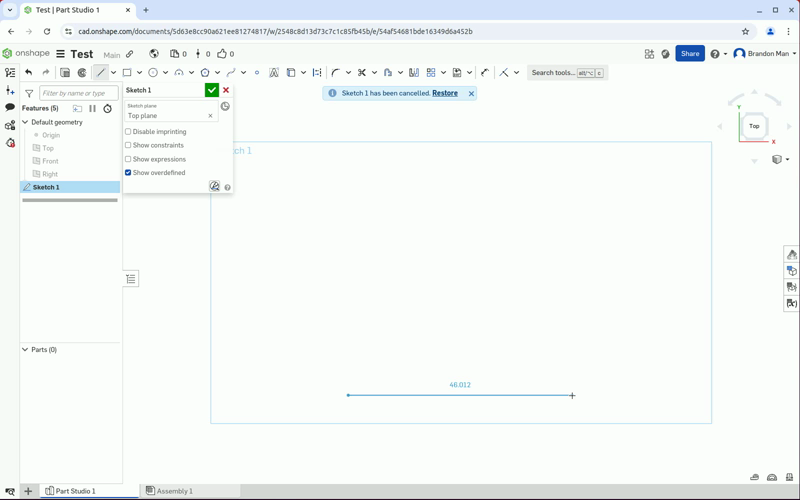
key_down(shift)
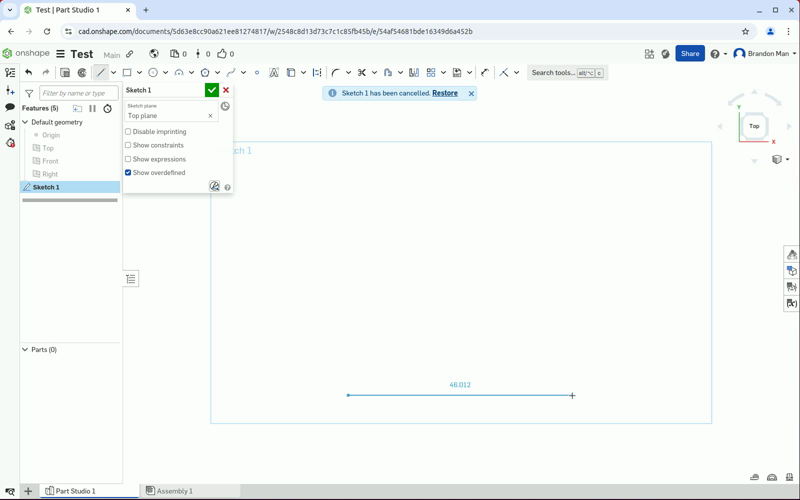
mouse_move(572, 171)
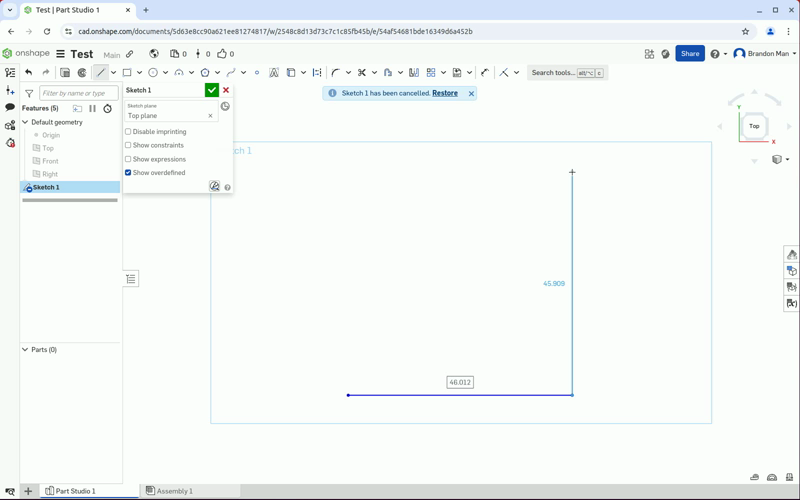
click(572, 171)
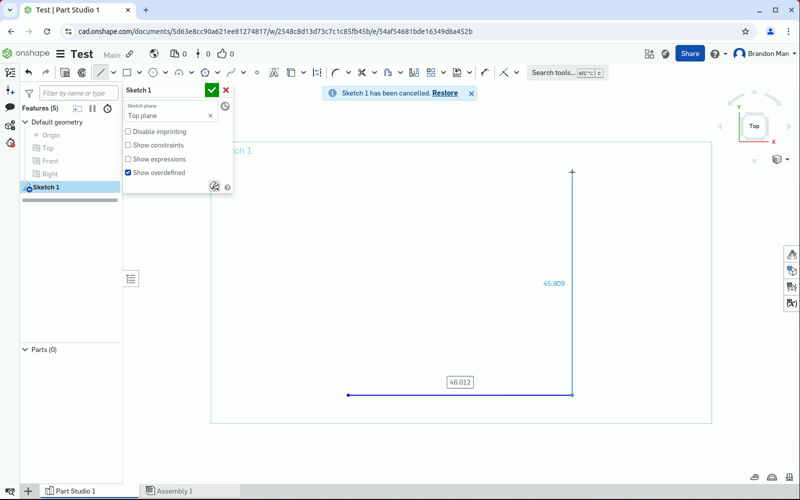
key_up(shift)
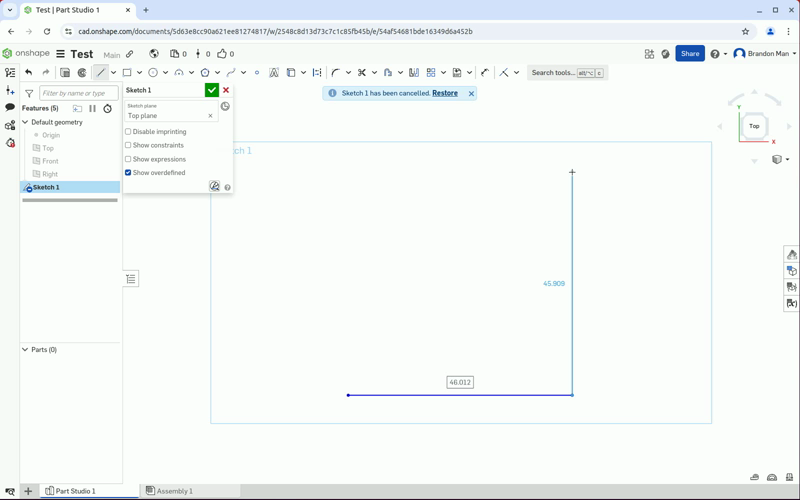
key_down(shift)
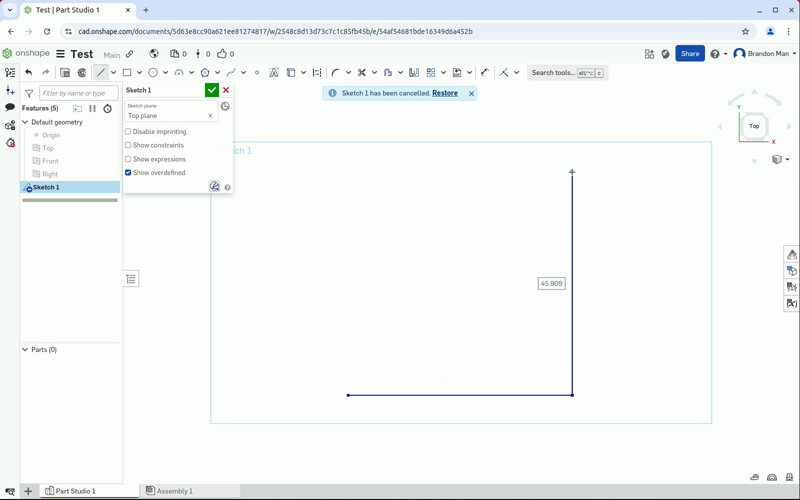
mouse_move(348, 171)
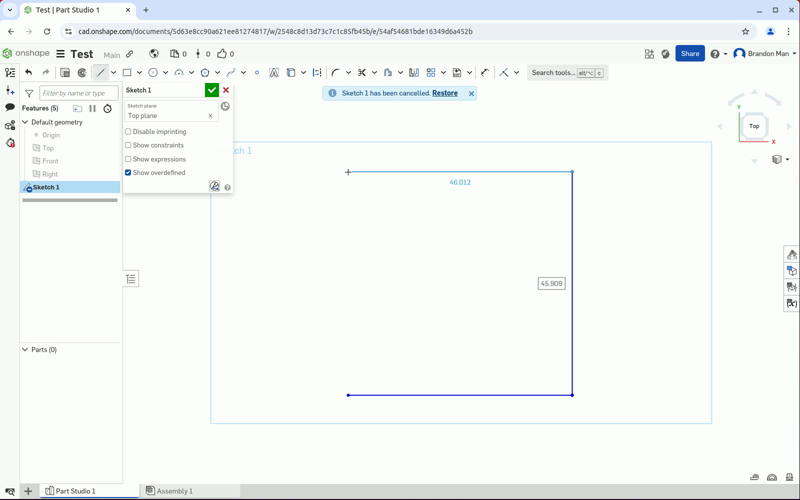
click(348, 171)
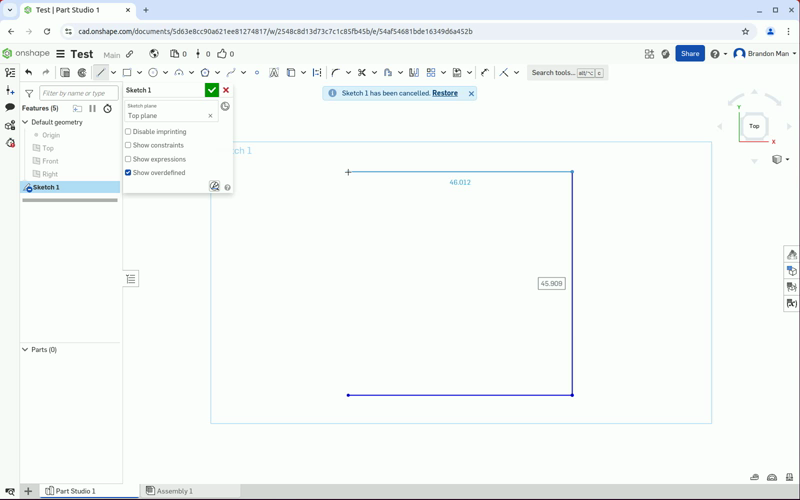
key_up(shift)
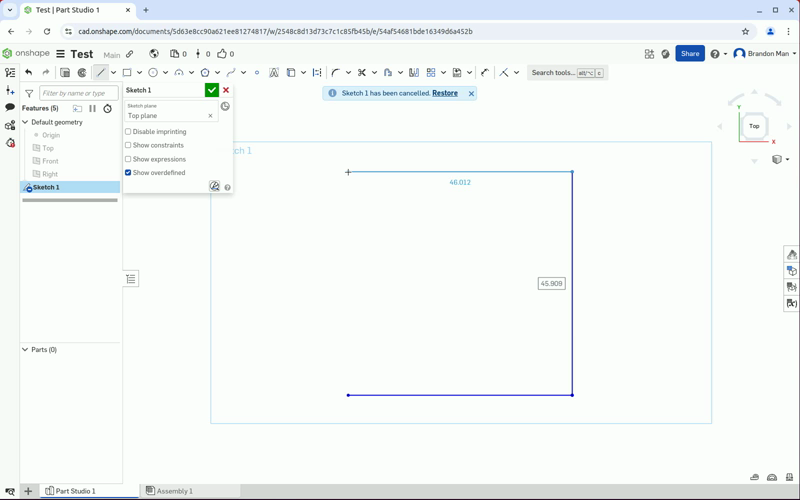
key_down(shift)
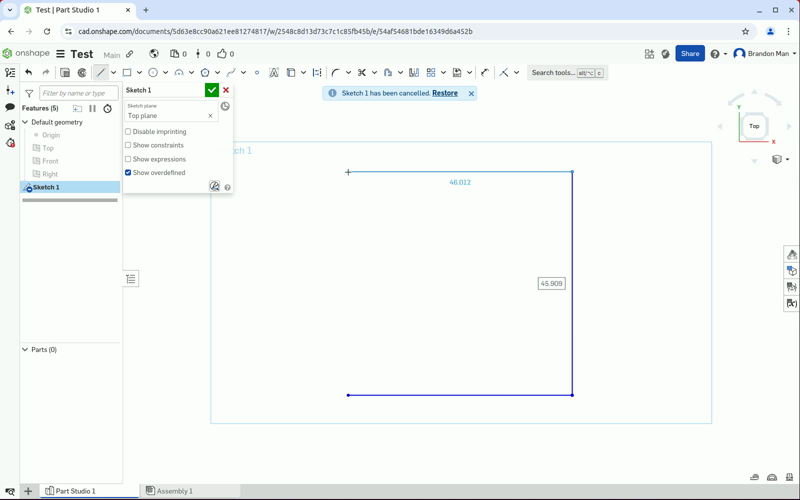
mouse_move(348, 395)
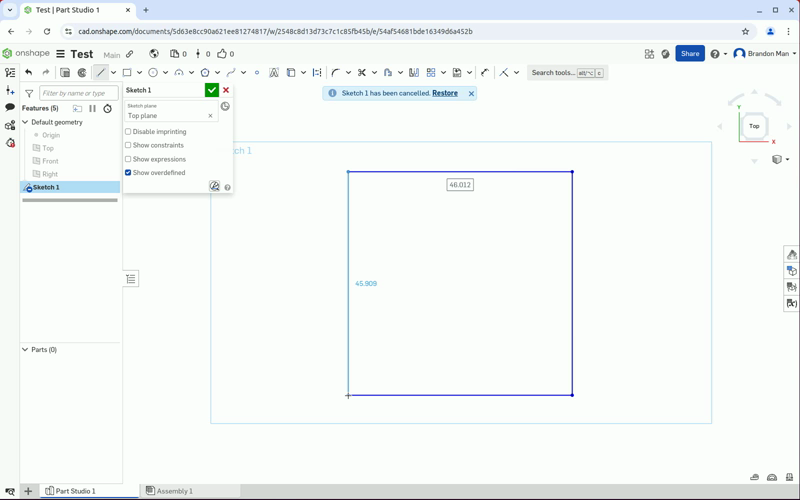
key_up(shift)
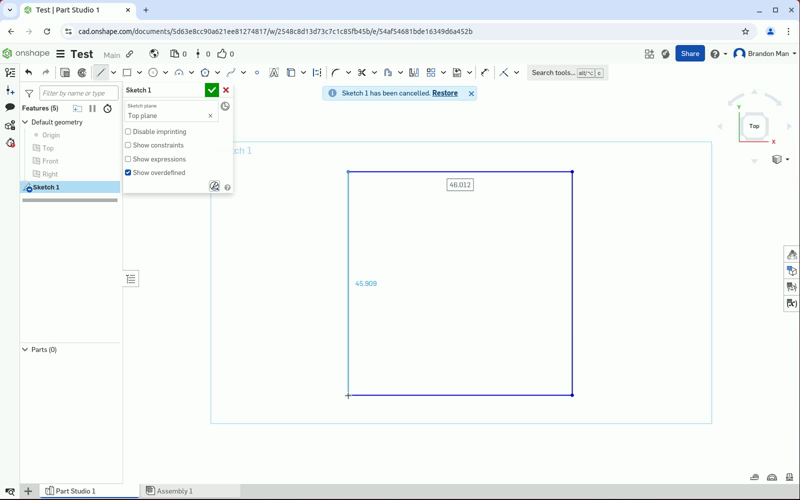
click(348, 395)
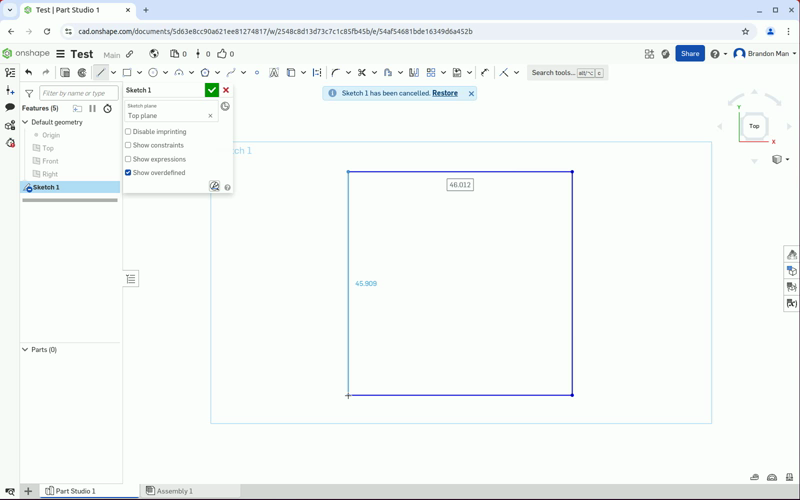
key(esc)
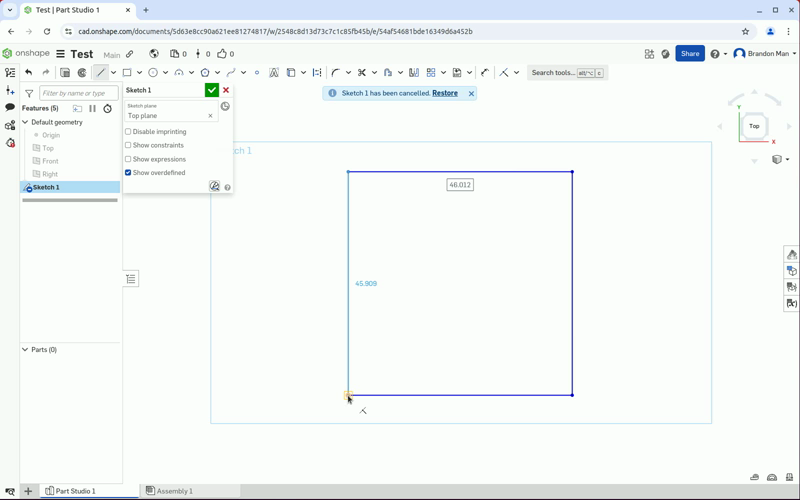
mouse_move(466, 257)
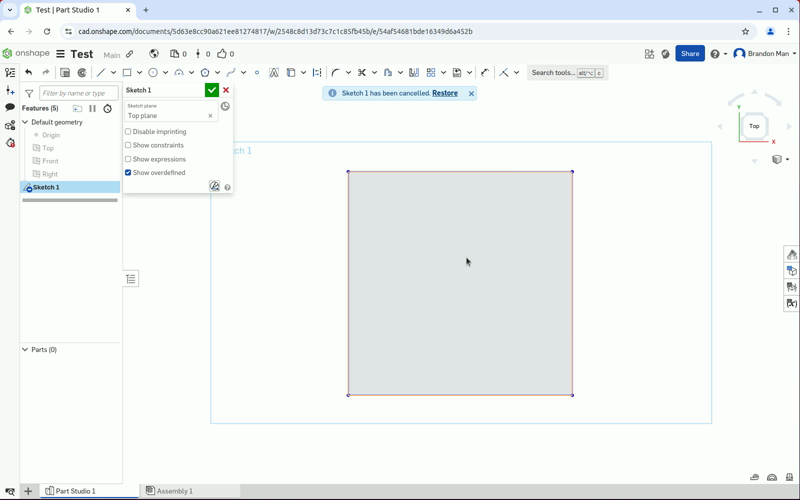
click(466, 257)
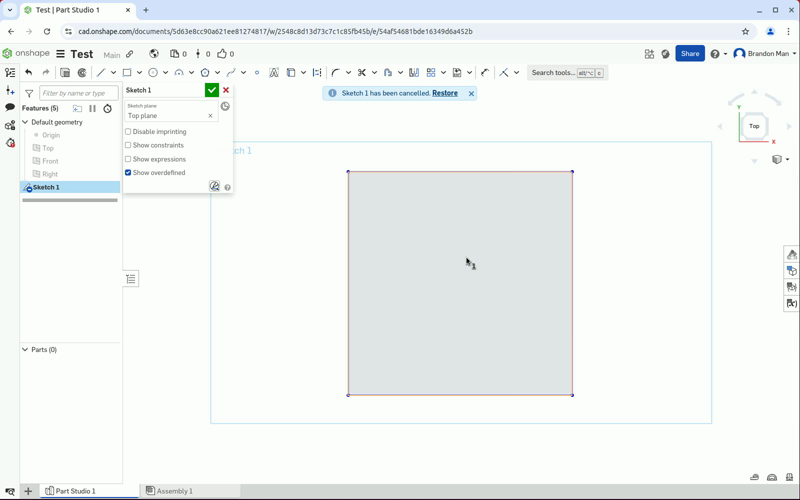
mouse_move(73, 352)
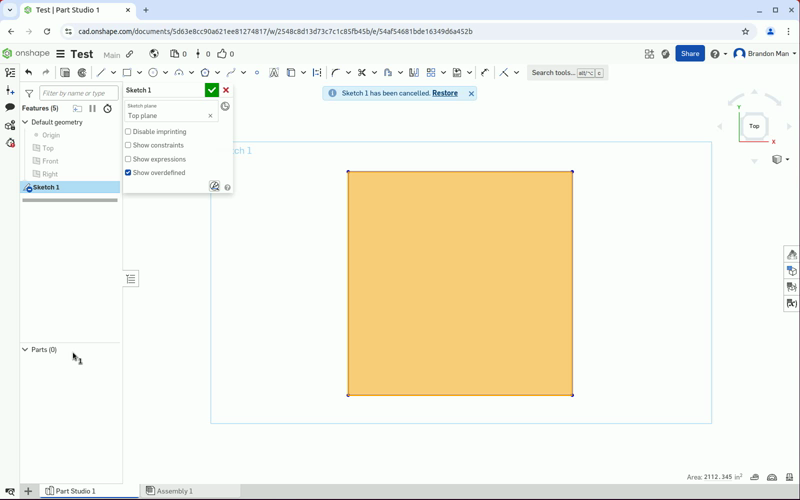
key(shift+y)
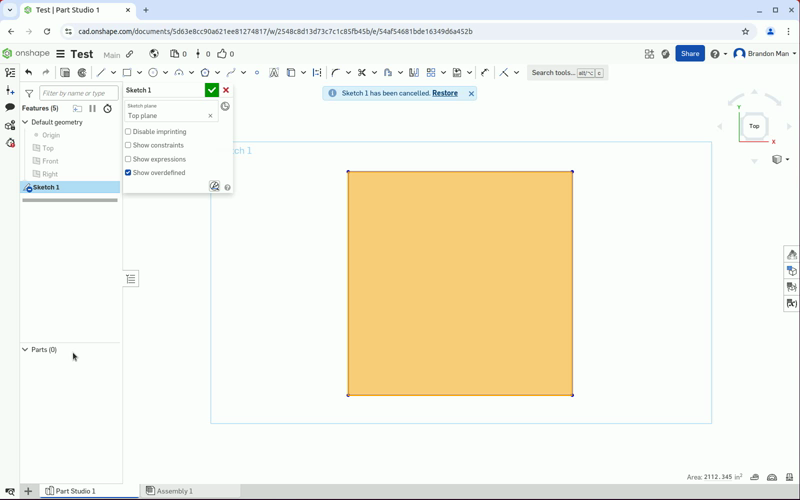
key(shift+e)
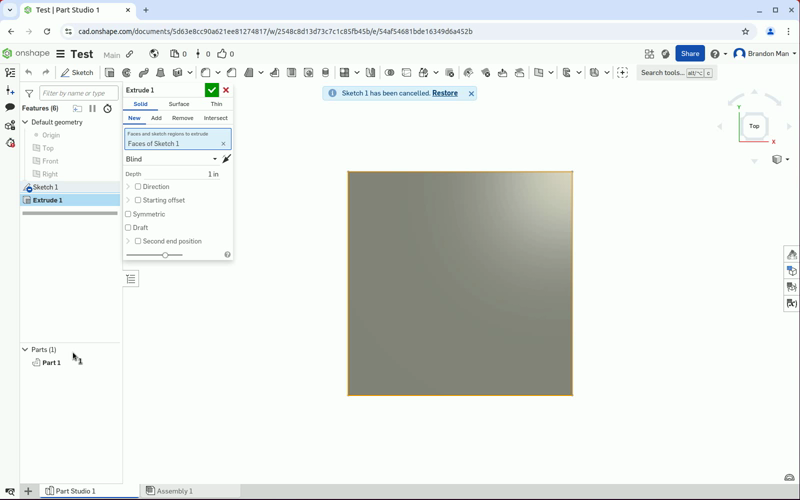
mouse_move(143, 106)
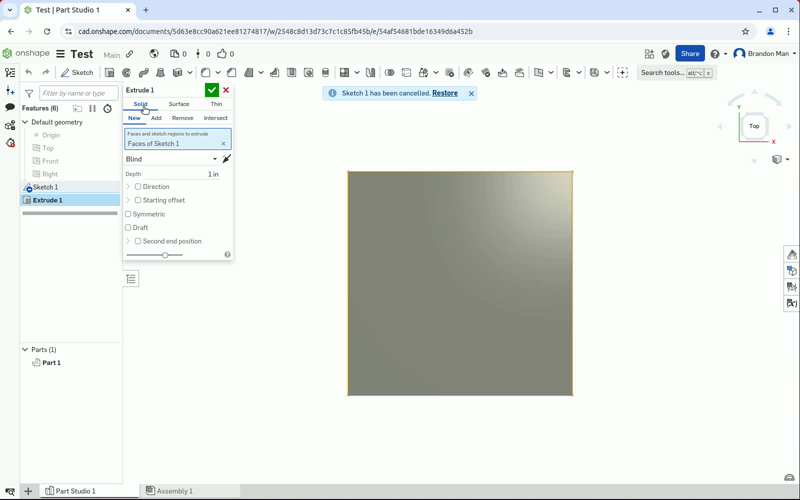
click(143, 106)
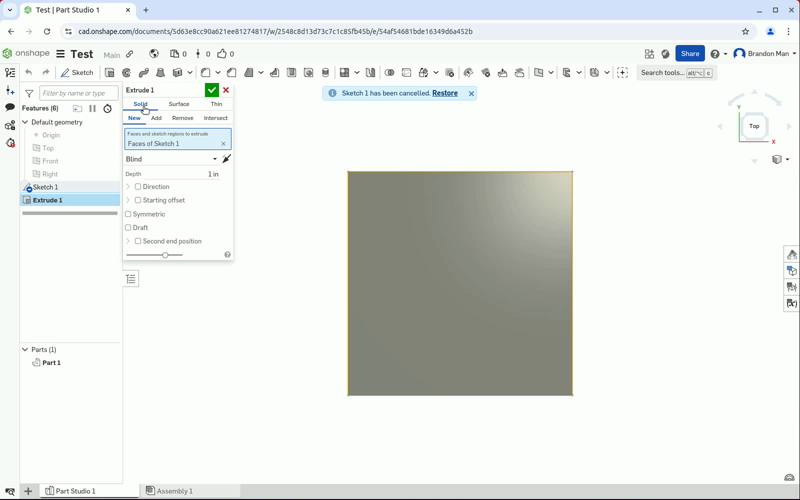
mouse_move(137, 120)
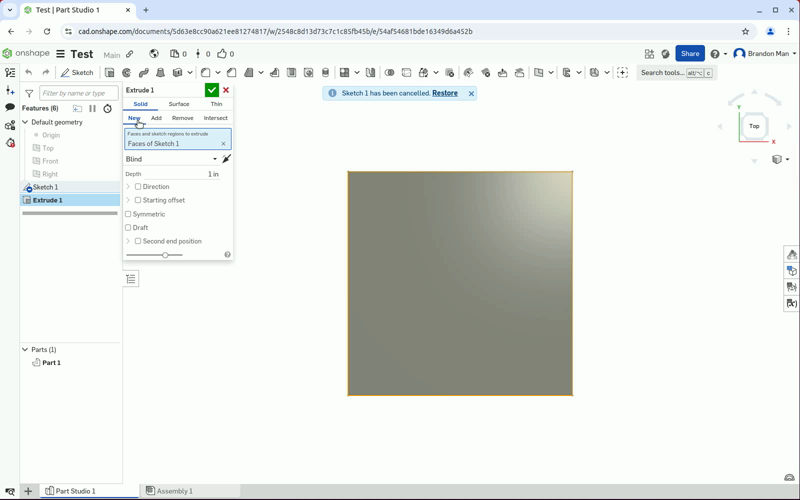
click(137, 120)
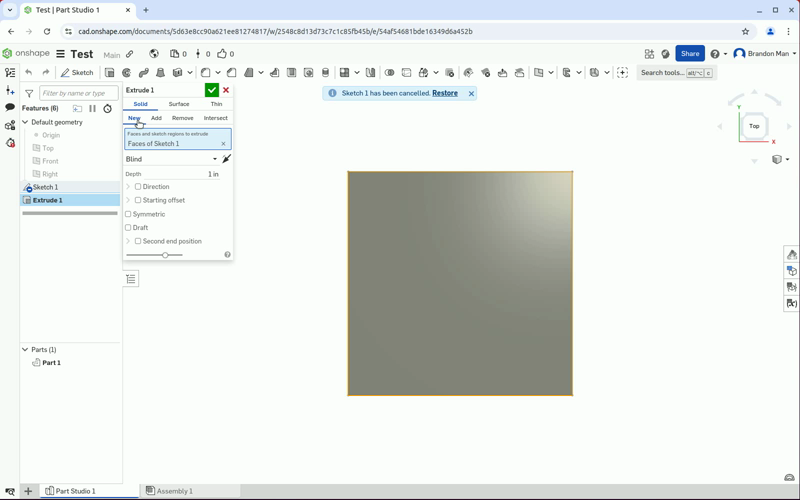
key(tab, 4)
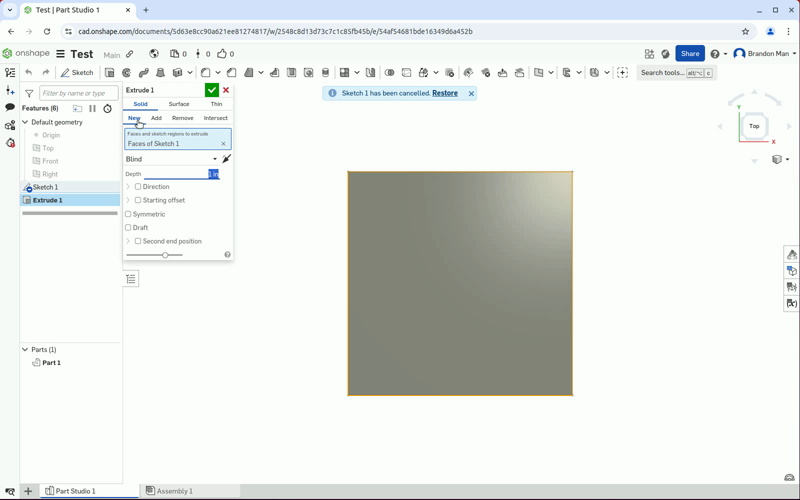
text(7.221)
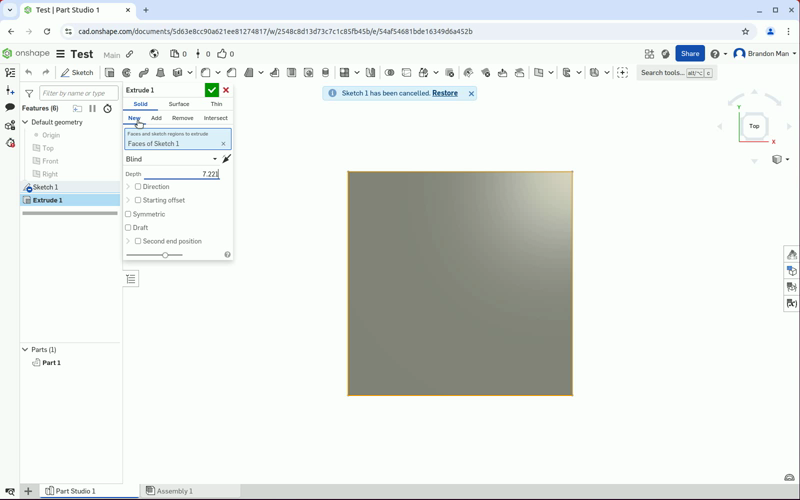
key(enter)
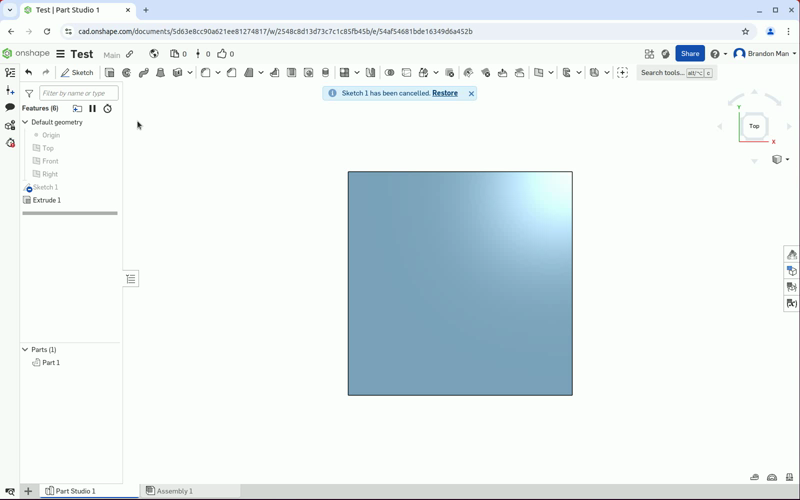
key(shift+h)
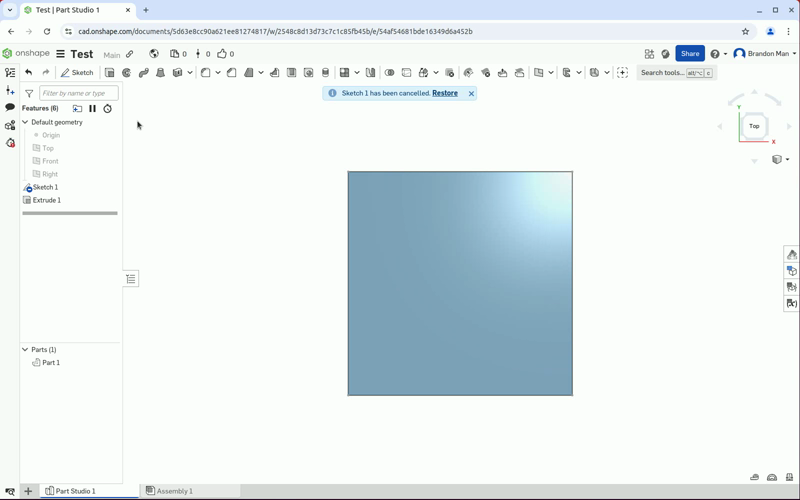
key(shift+h)
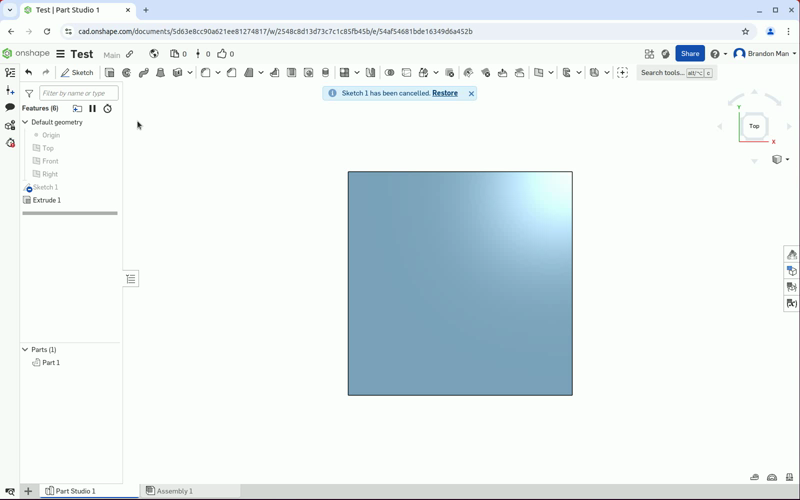
mouse_move(73, 189)
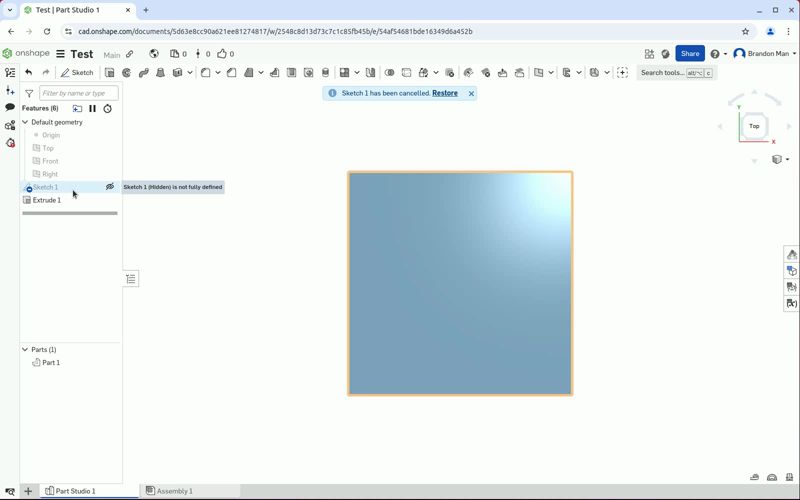
click(73, 189)
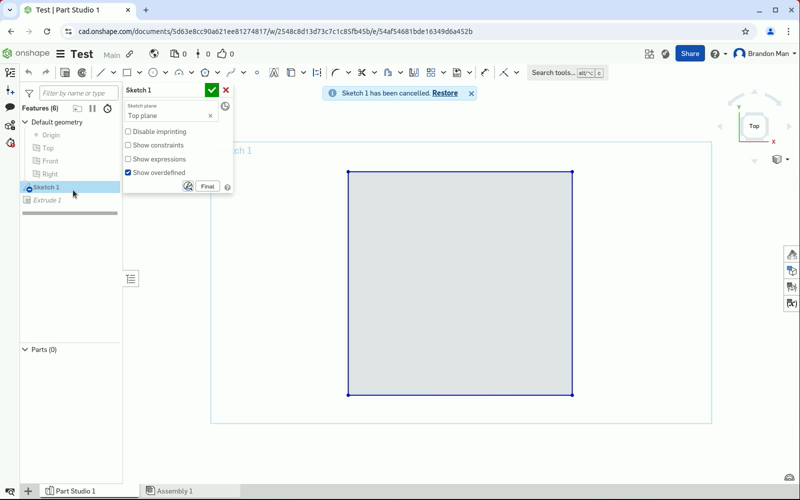
mouse_move(229, 92)
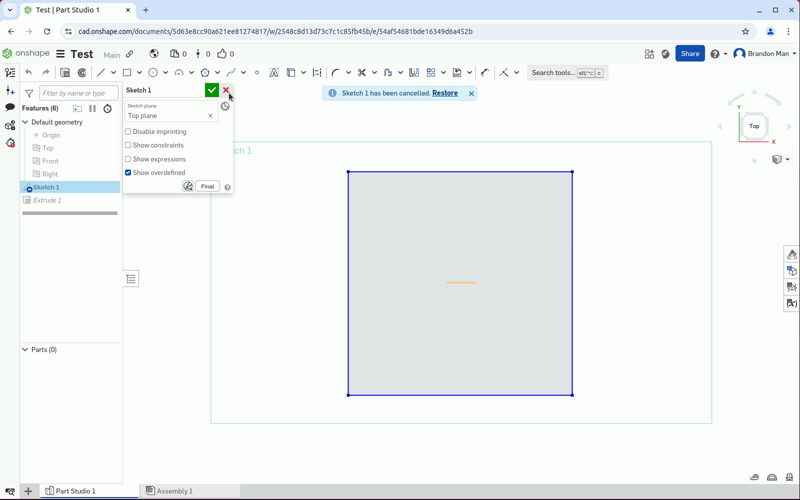
click(229, 92)
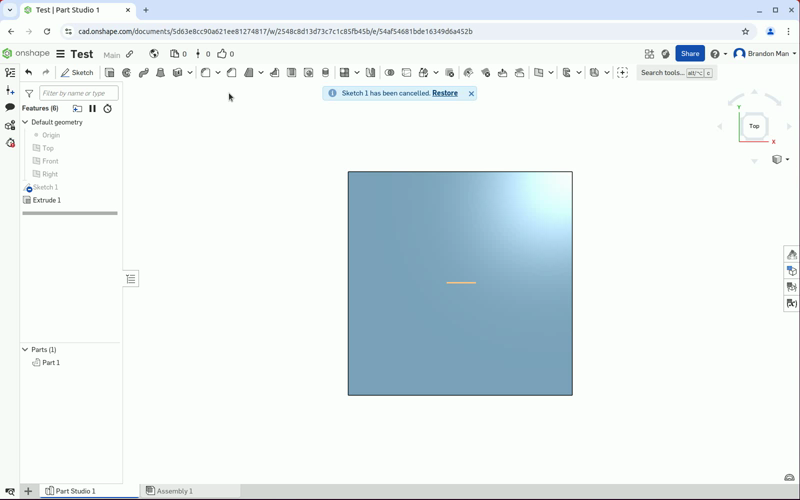
mouse_move(541, 75)
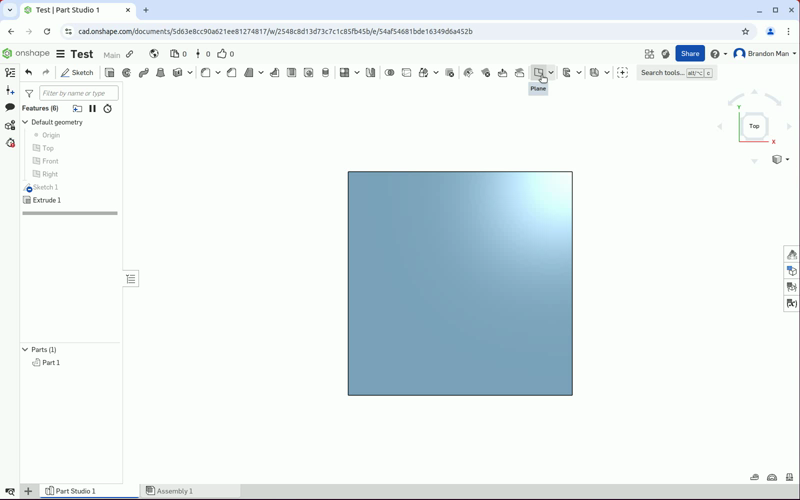
click(541, 75)
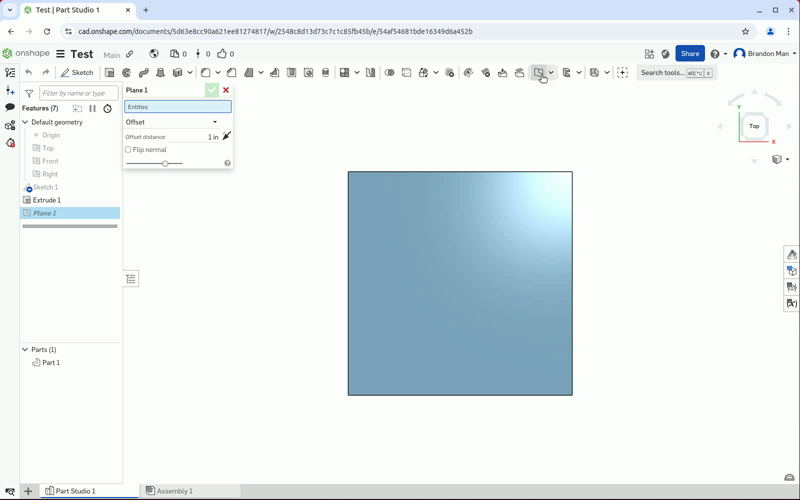
mouse_move(73, 150)
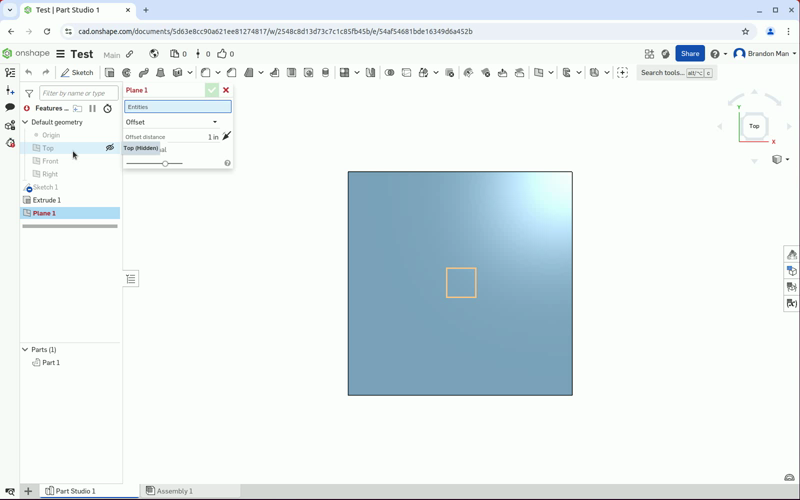
click(73, 150)
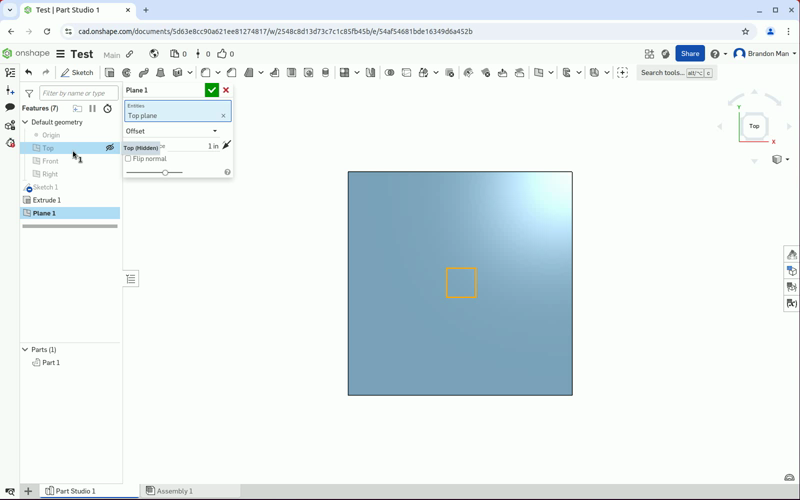
key(tab, 2)
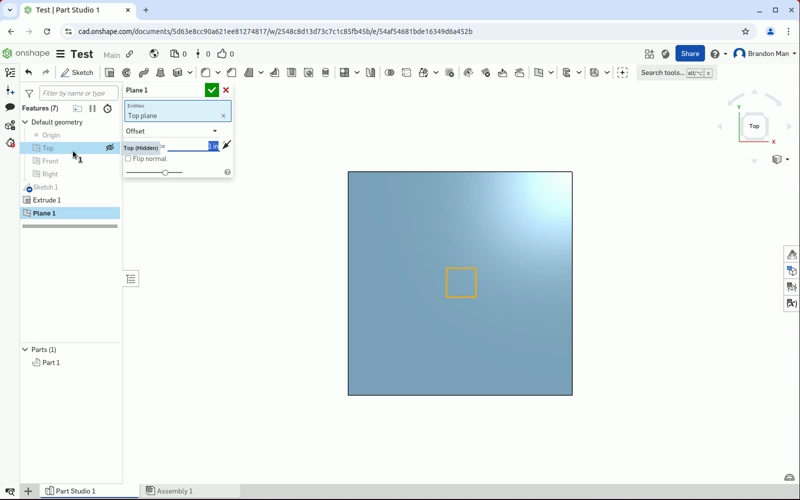
text(7.21)
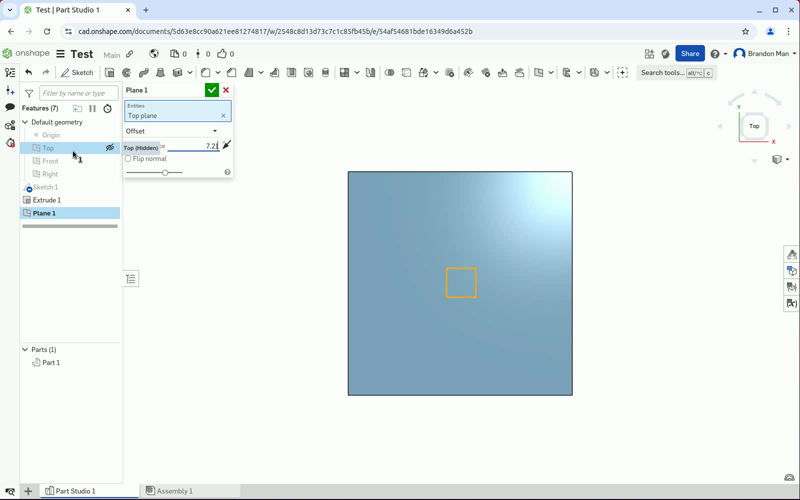
key(enter, 2)
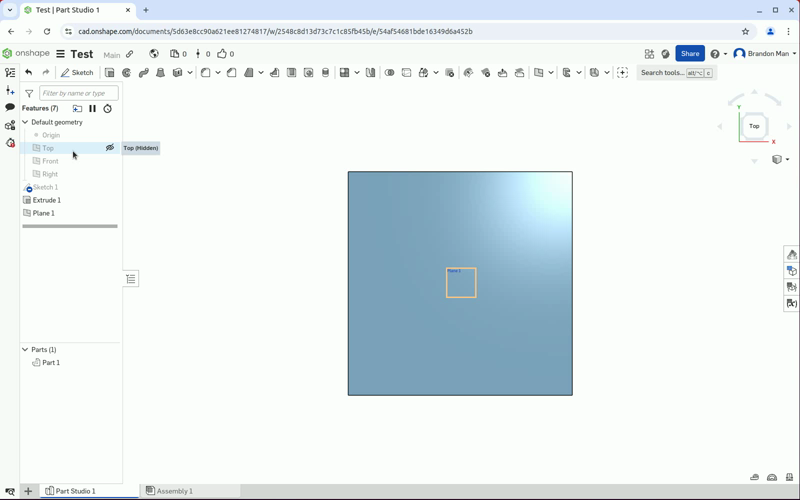
key(shift+s)
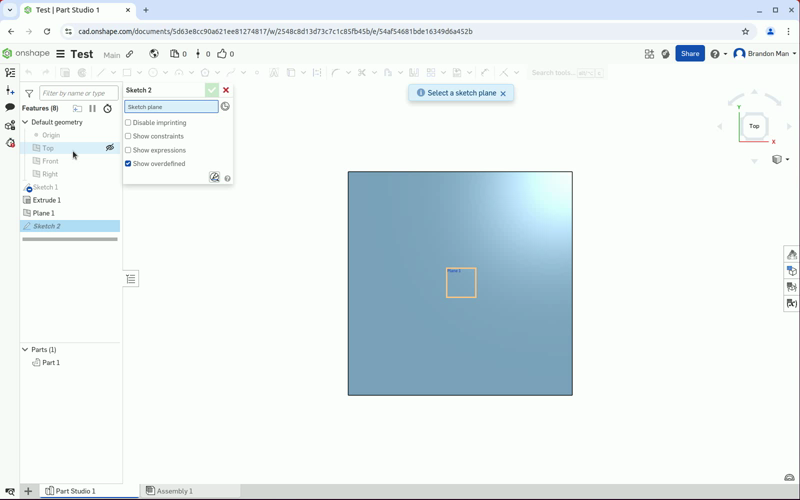
mouse_move(73, 215)
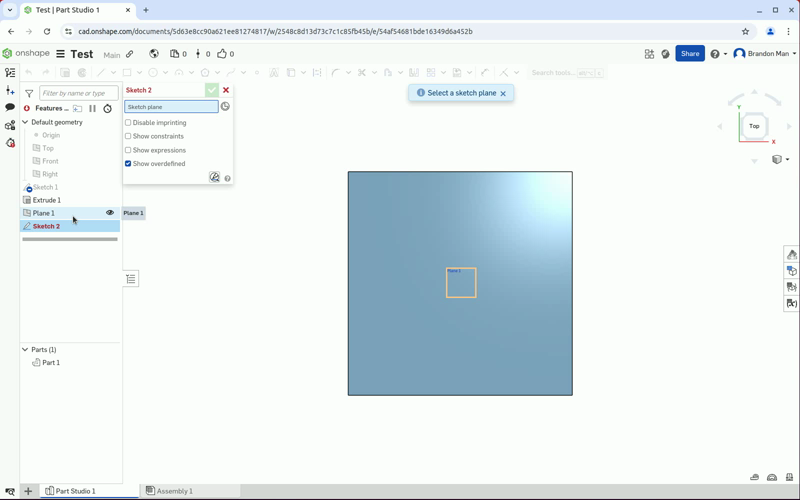
click(73, 215)
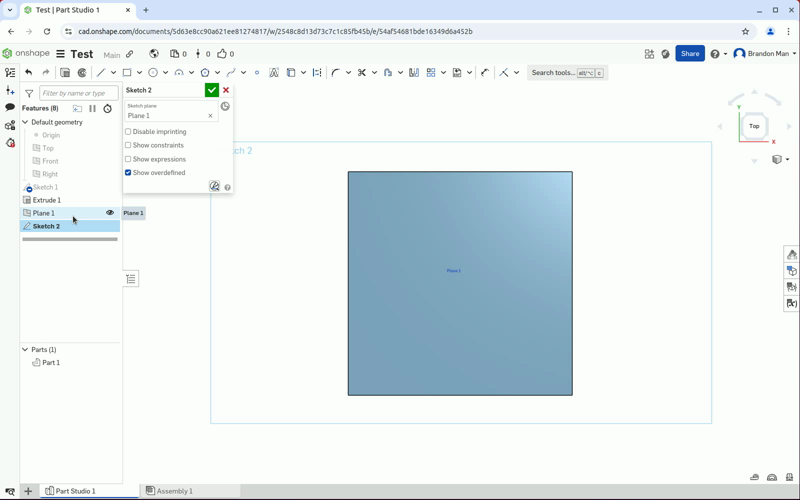
mouse_move(73, 352)
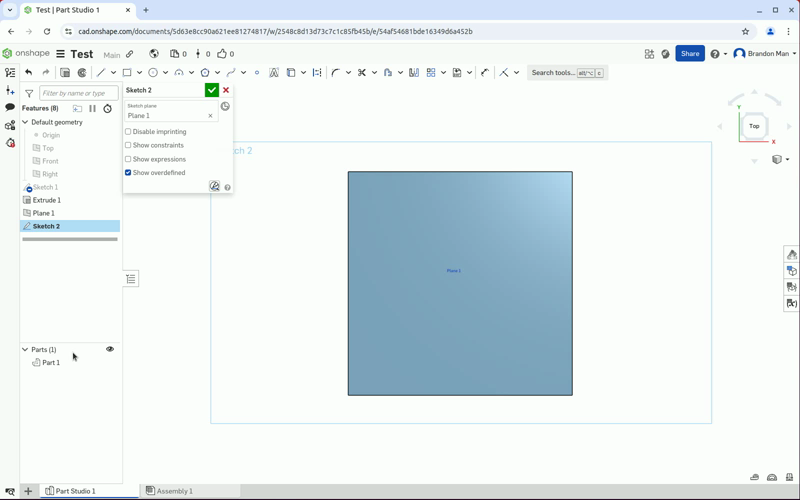
key(y)
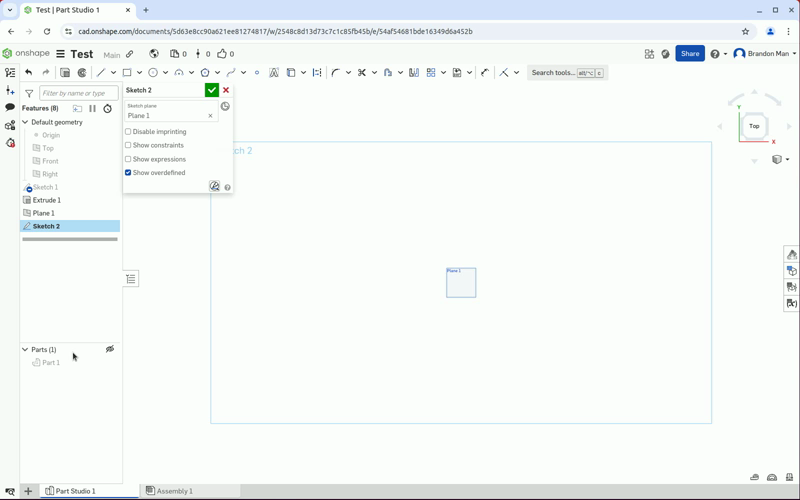
key(c)
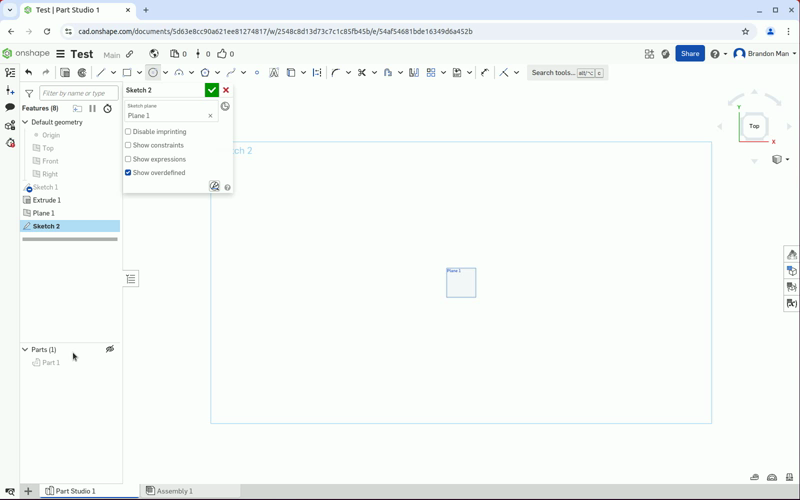
key_down(shift)
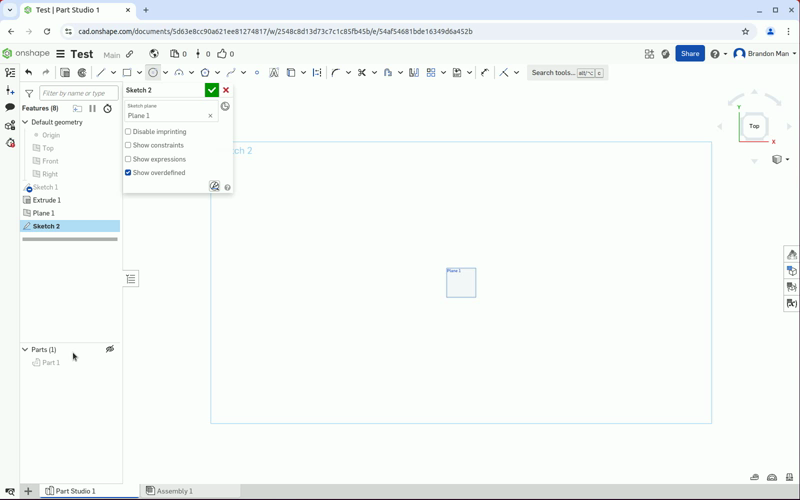
mouse_move(461, 282)
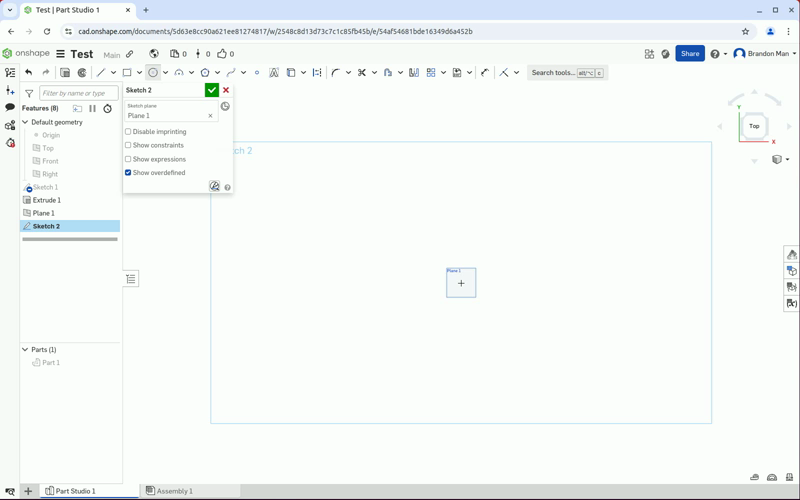
click(461, 282)
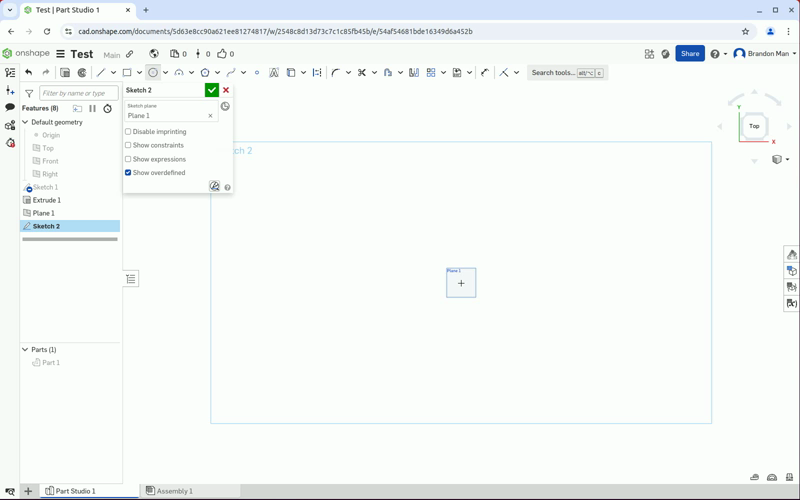
key_up(shift)
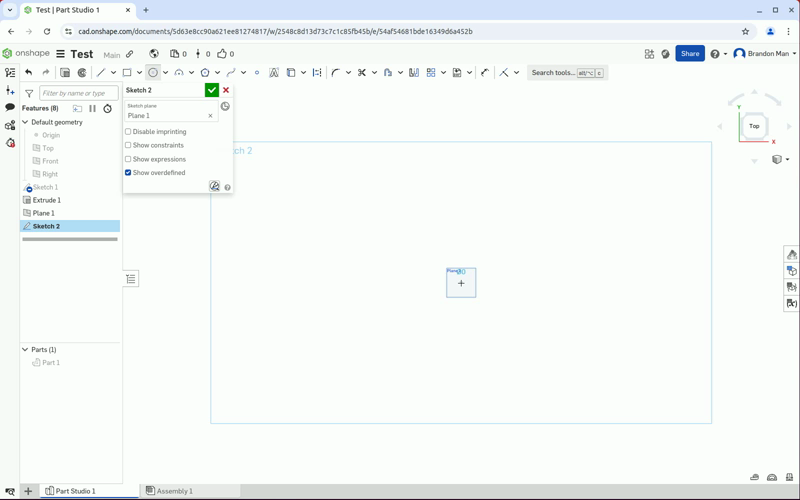
mouse_move(518, 282)
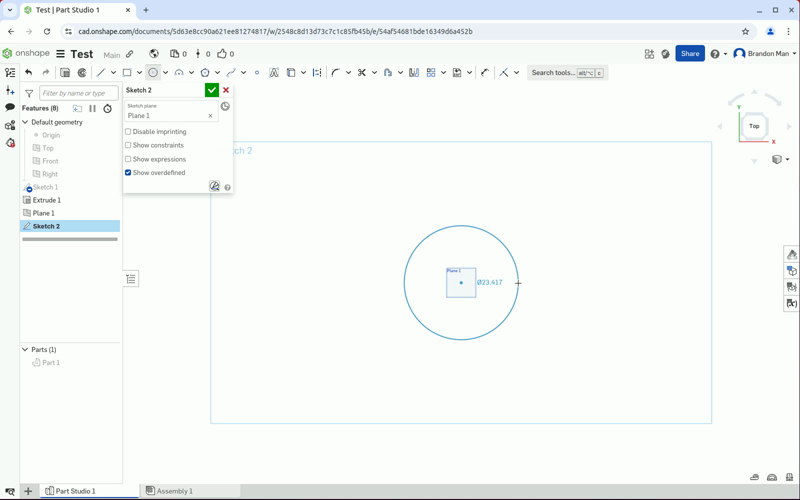
click(518, 282)
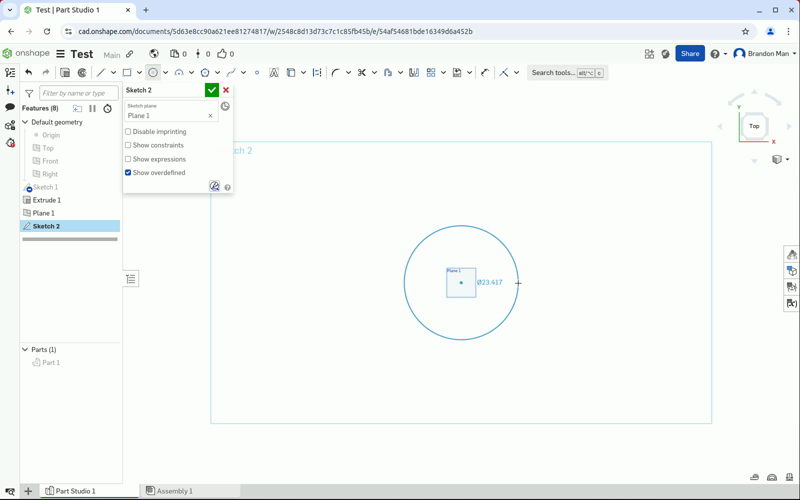
key(esc)
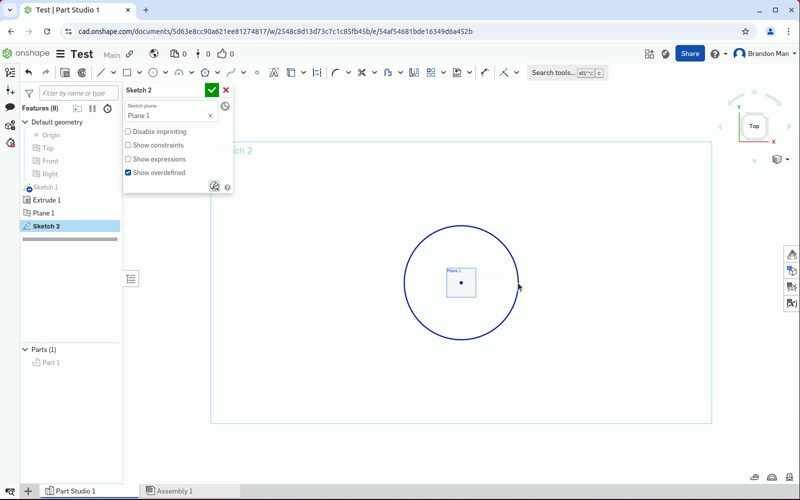
mouse_move(462, 299)
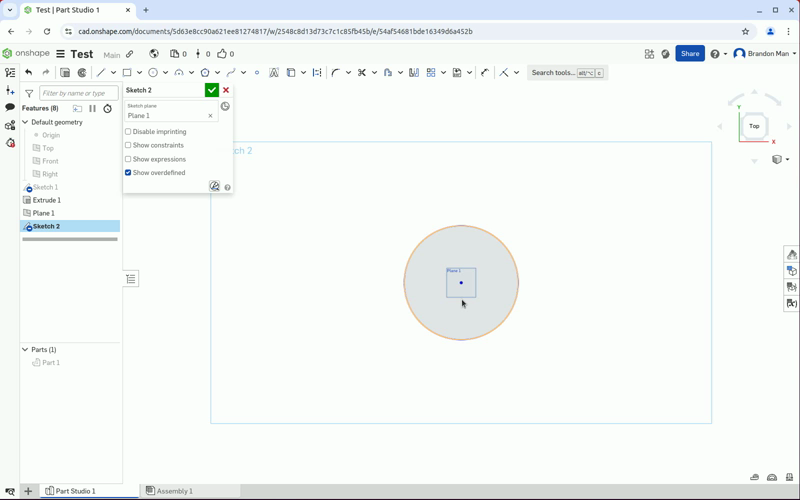
click(462, 299)
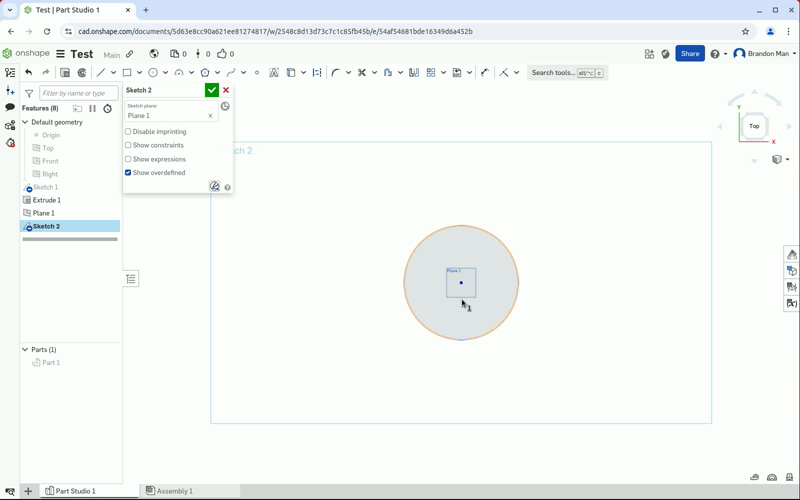
mouse_move(73, 352)
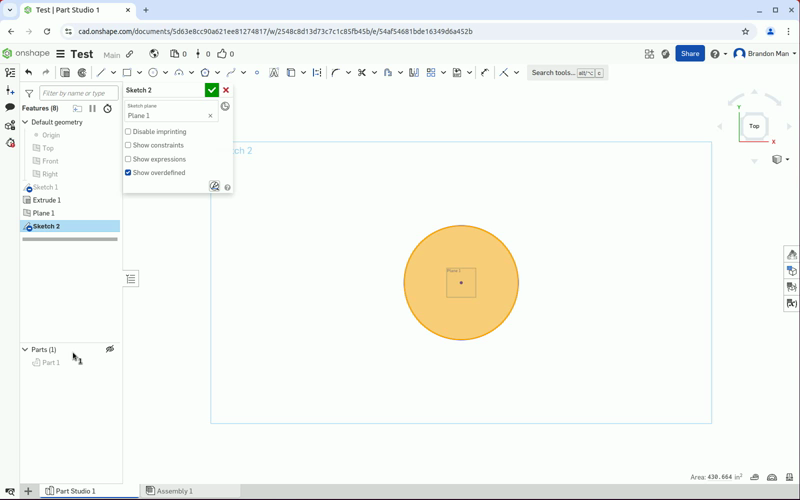
key(shift+y)
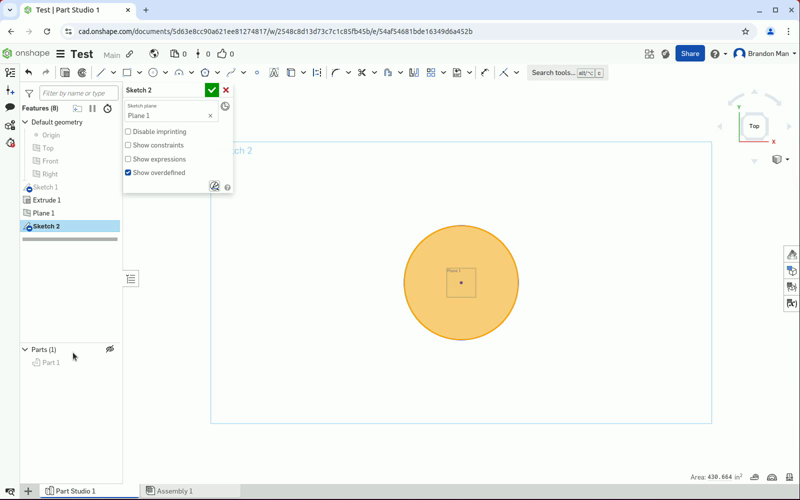
key(shift+e)
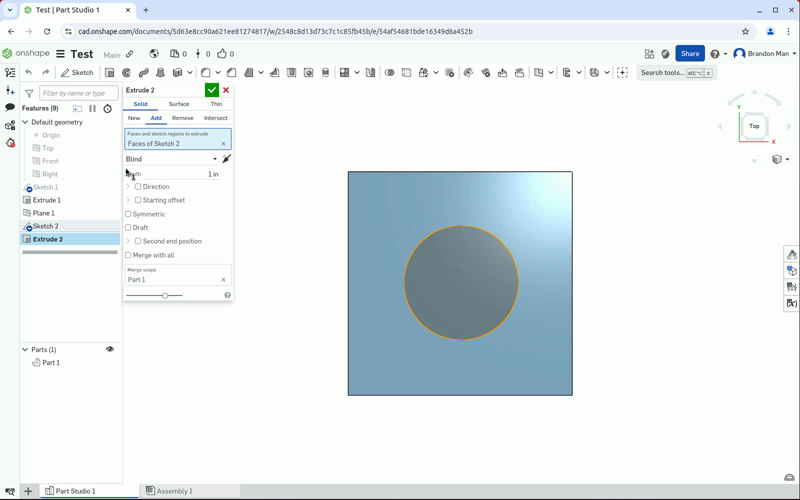
mouse_move(143, 106)
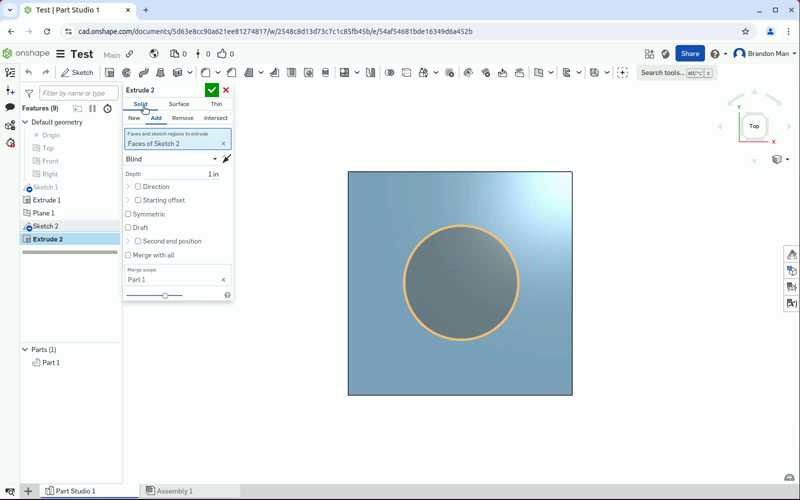
click(143, 106)
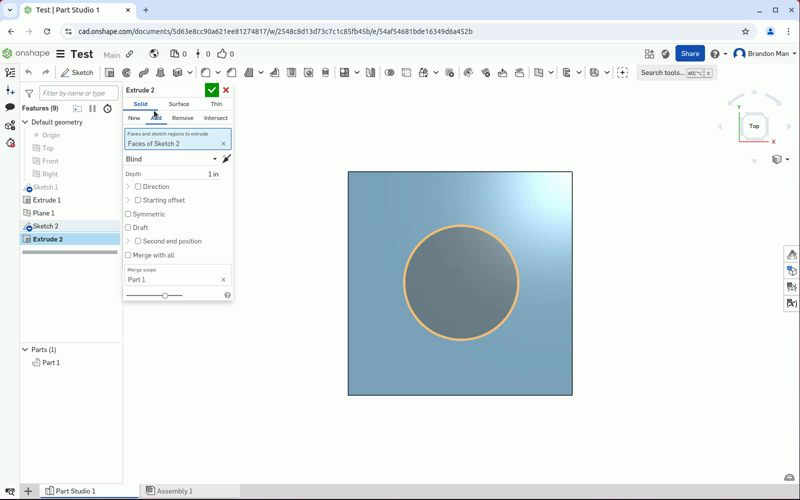
mouse_move(186, 120)
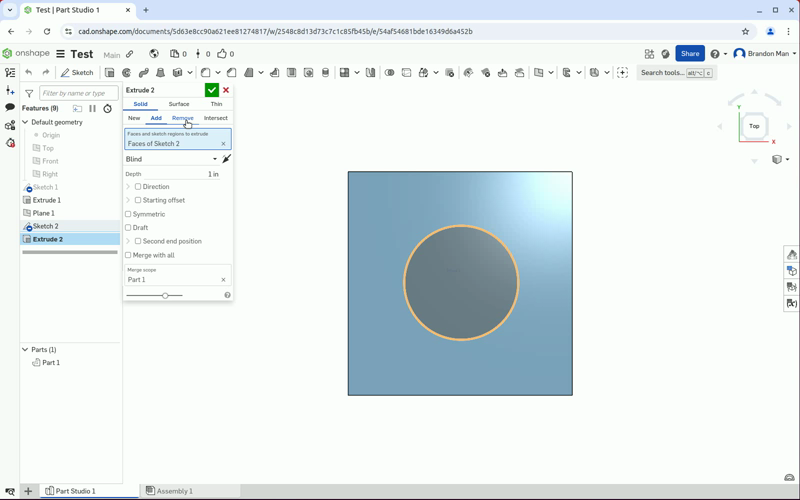
click(186, 120)
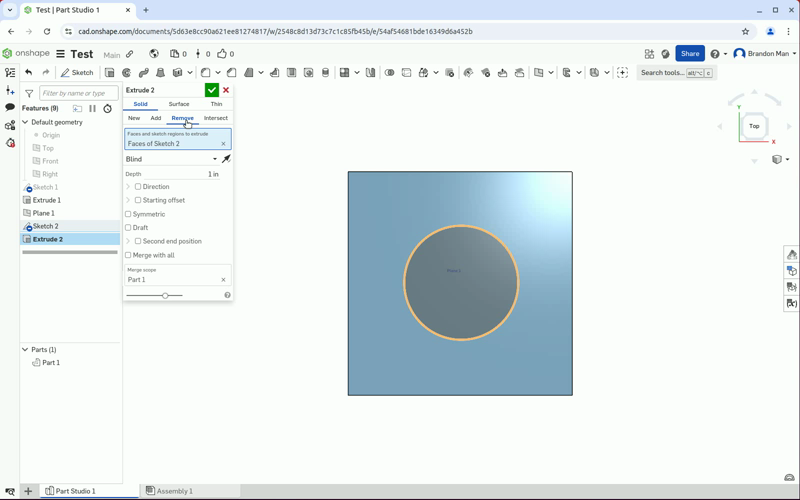
key(tab, 4)
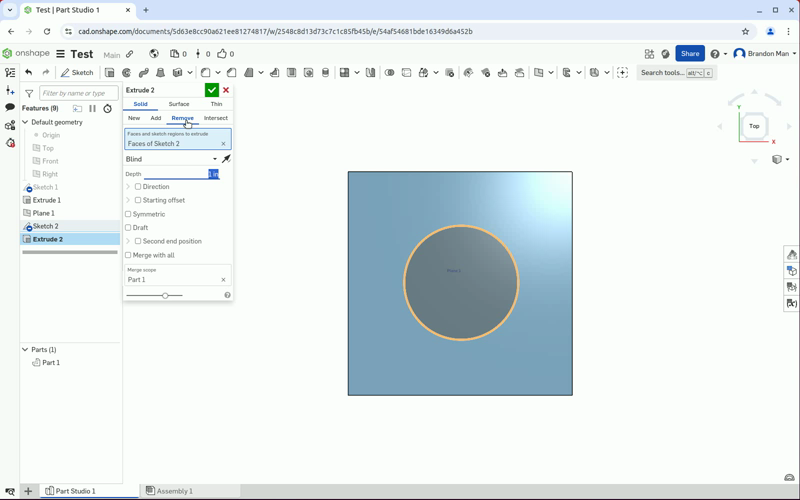
text(5.777)
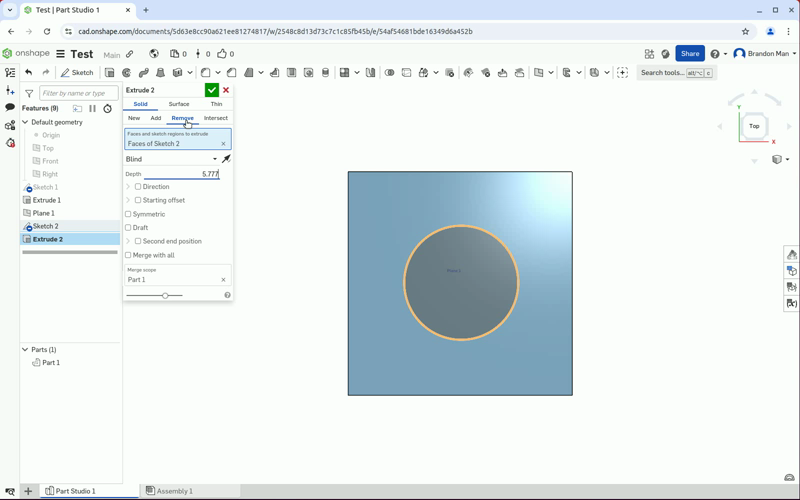
key(tab, 6)
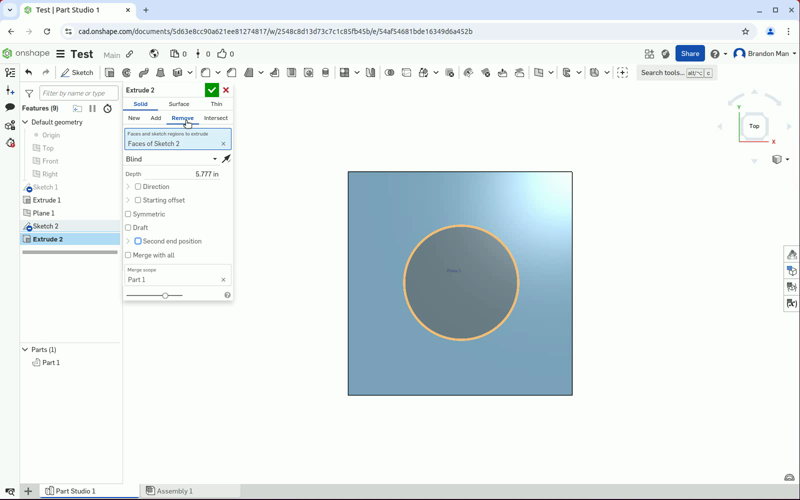
key(space)
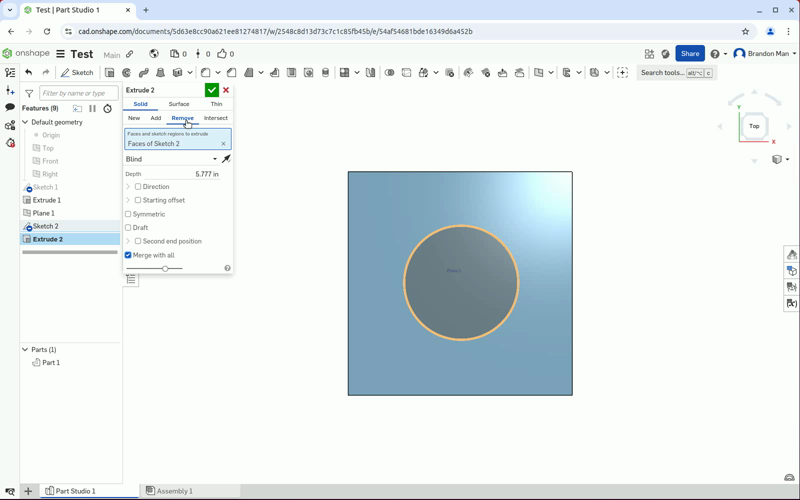
key(enter)
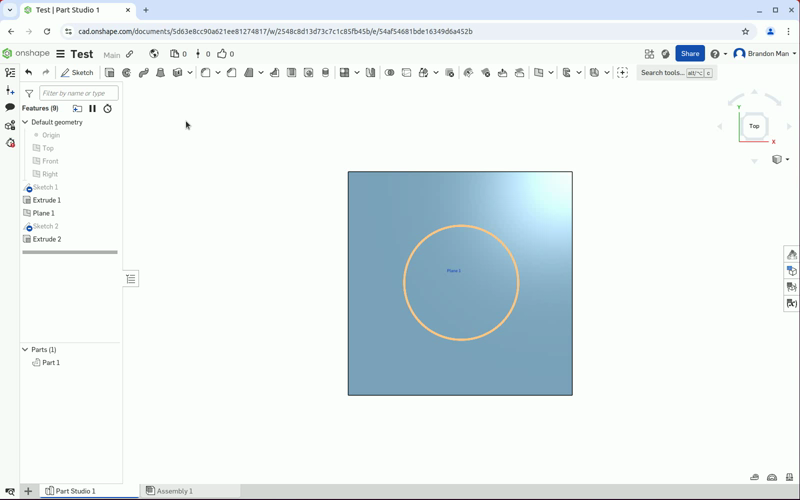
key(shift+h)
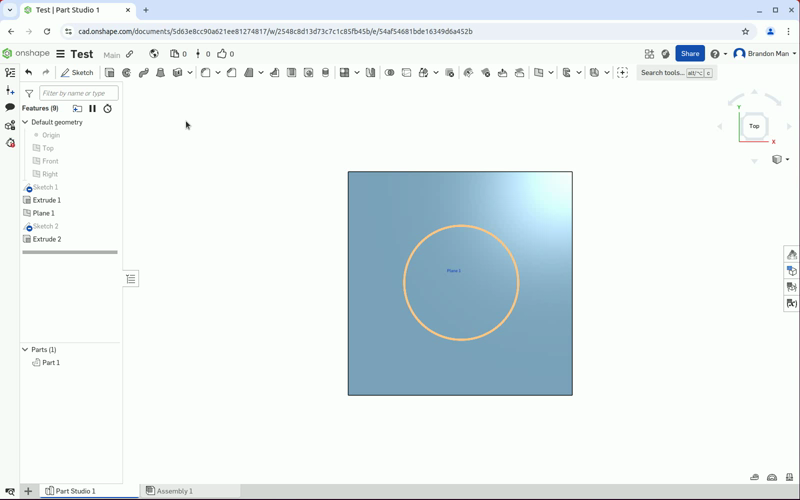
key(shift+h)
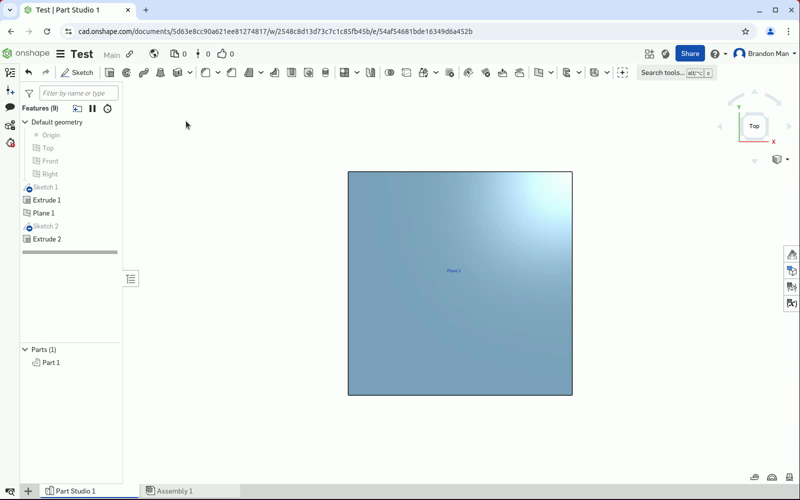
mouse_move(73, 189)
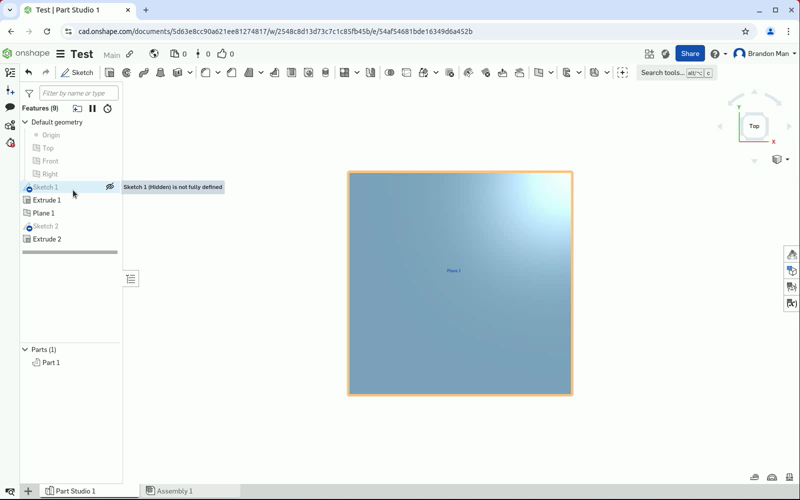
click(73, 189)
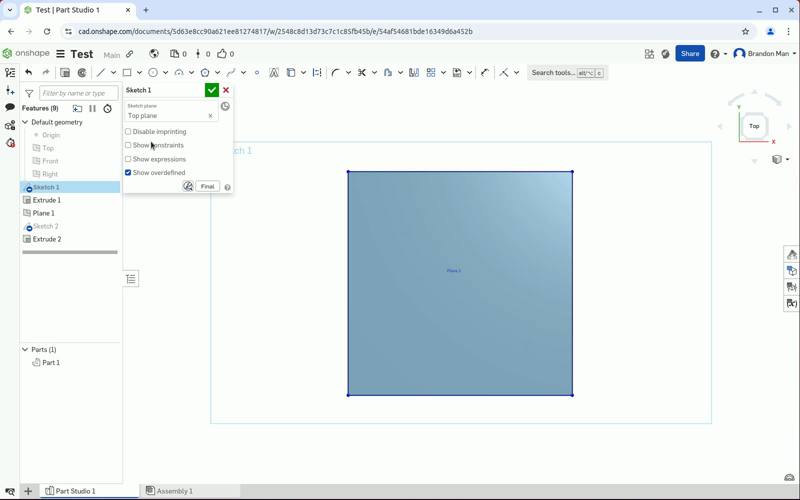
mouse_move(229, 92)
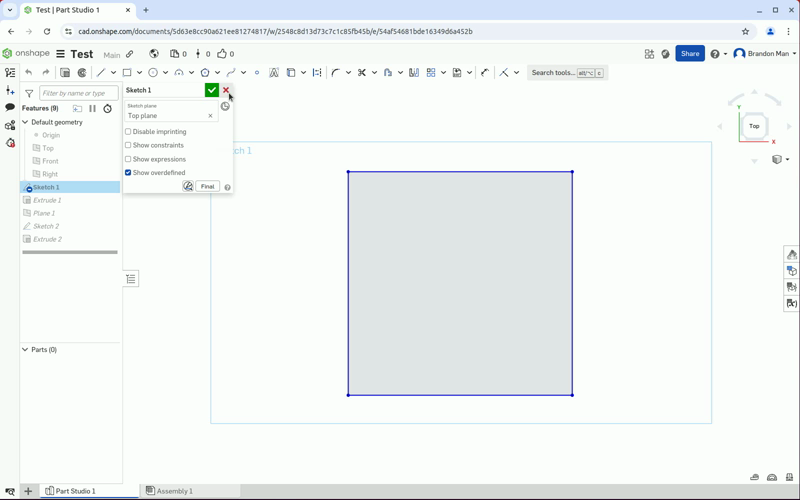
click(229, 92)
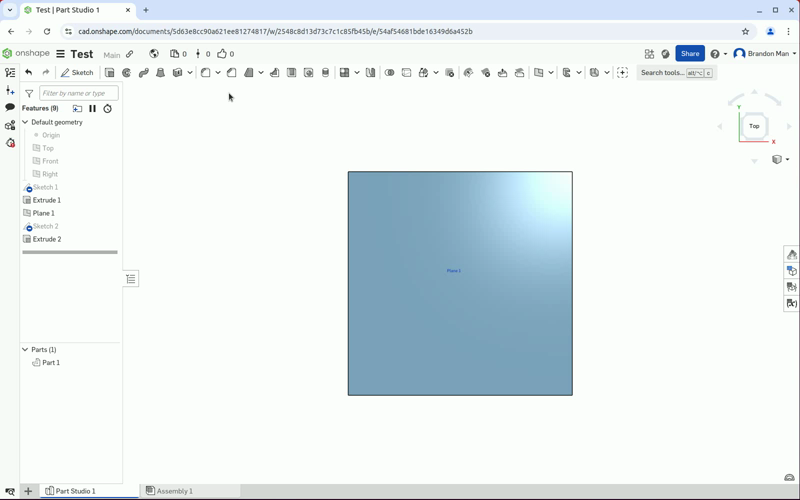
mouse_move(541, 75)
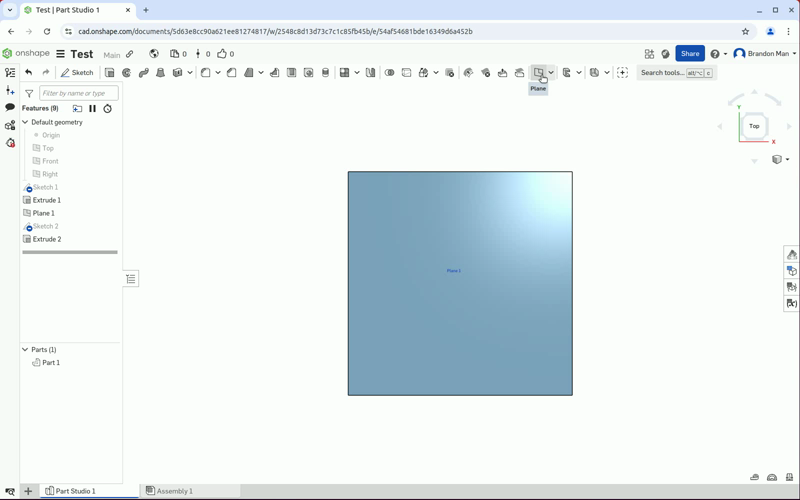
click(541, 75)
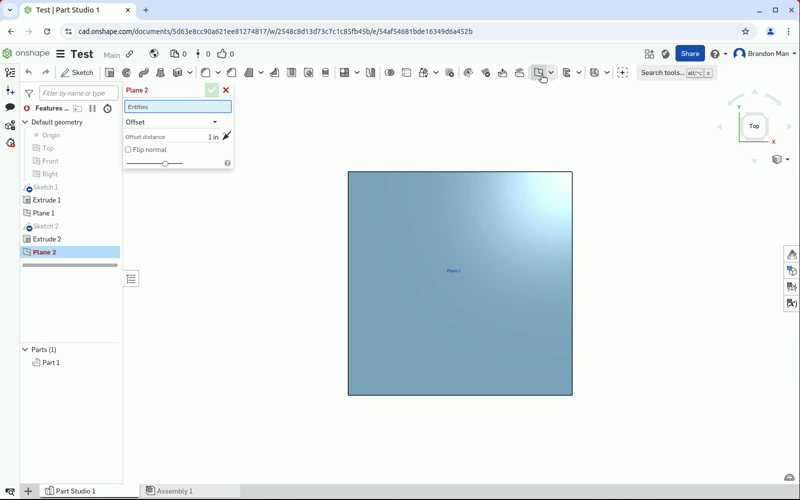
mouse_move(73, 150)
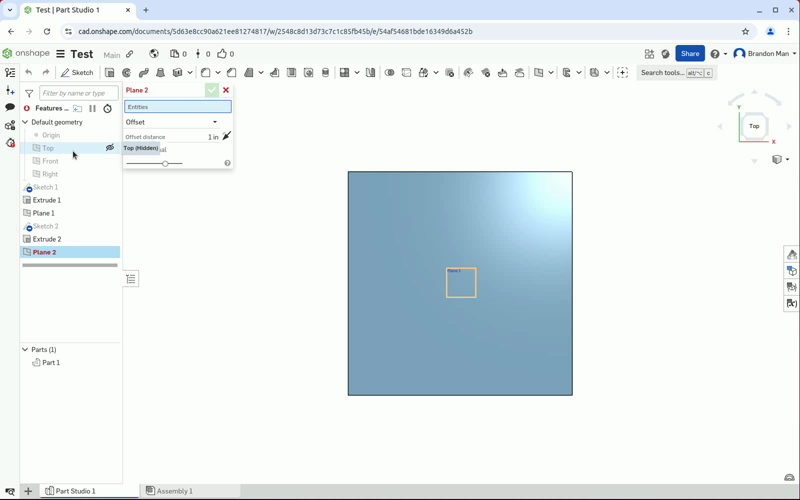
click(73, 150)
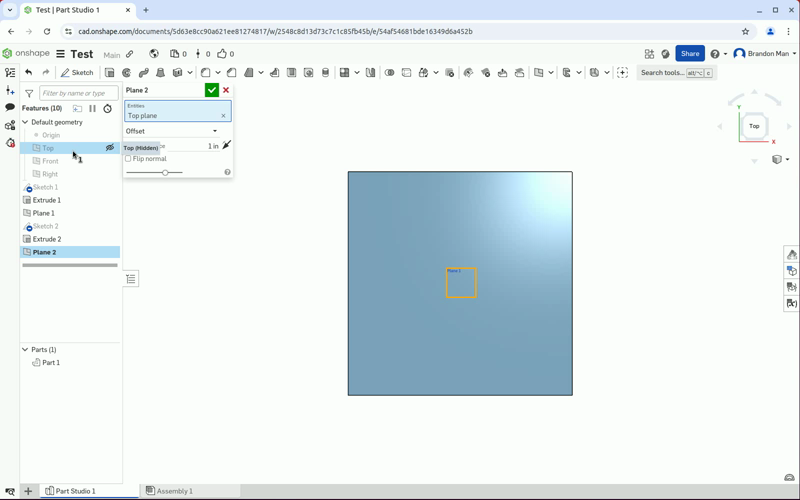
key(tab, 2)
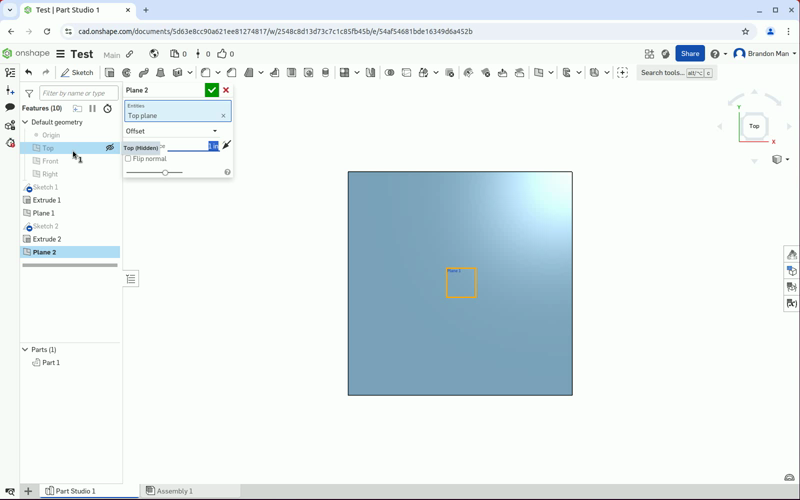
text(1.202)
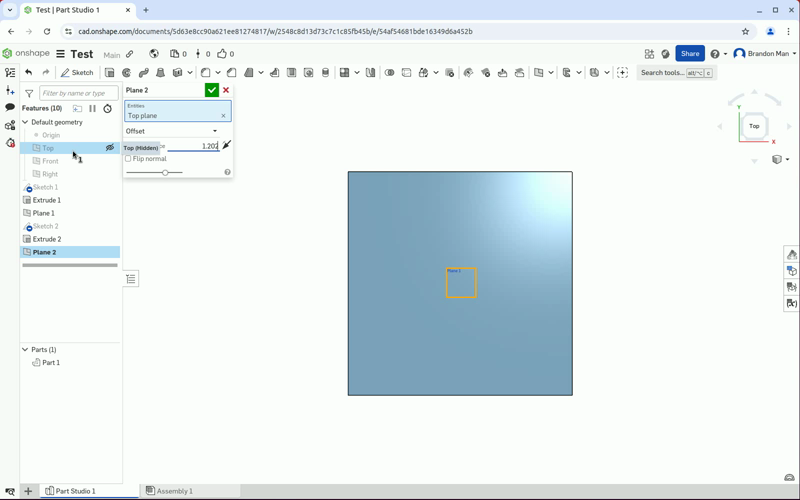
key(enter, 2)
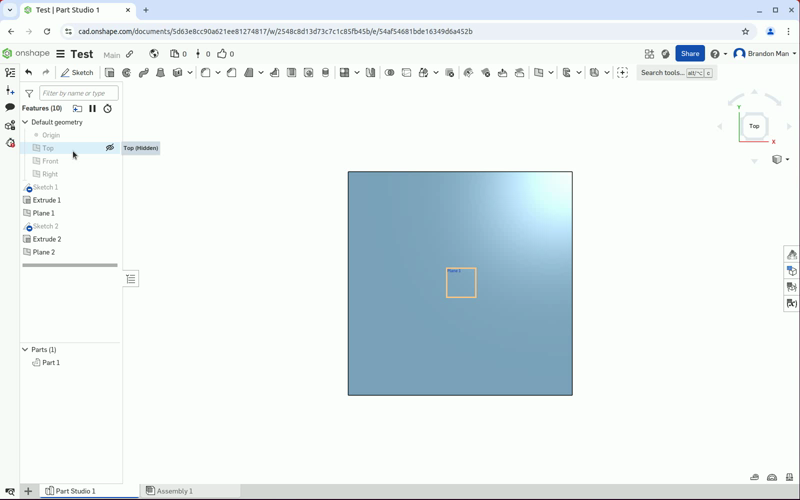
key(shift+s)
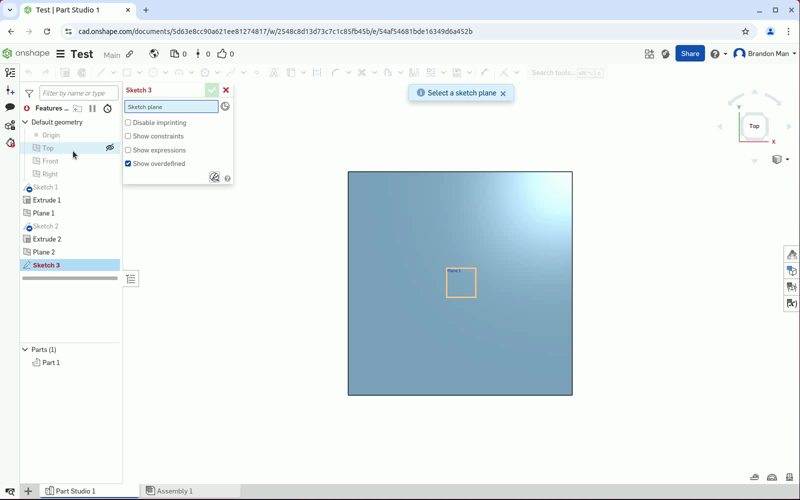
mouse_move(73, 254)
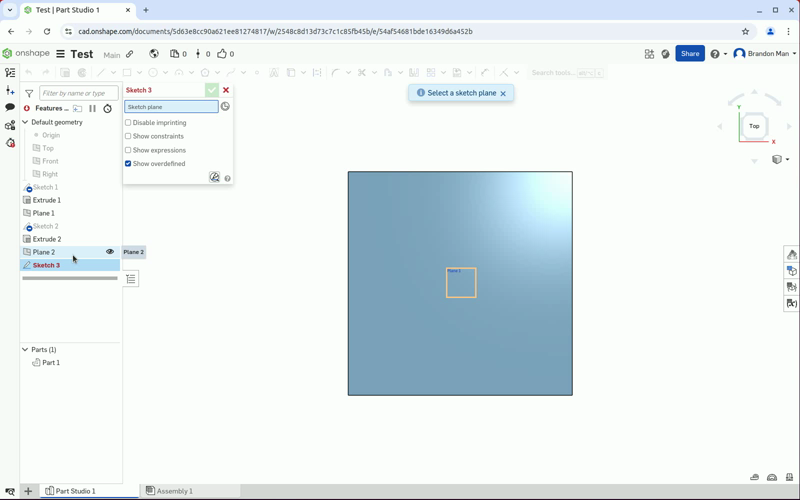
click(73, 254)
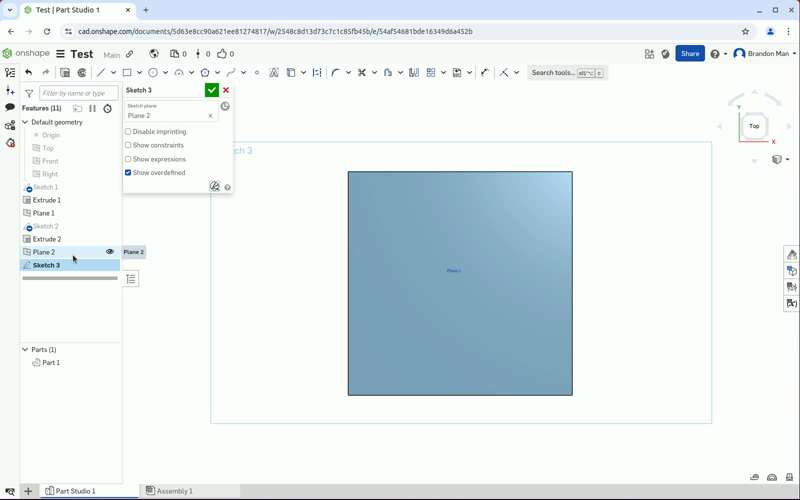
mouse_move(73, 352)
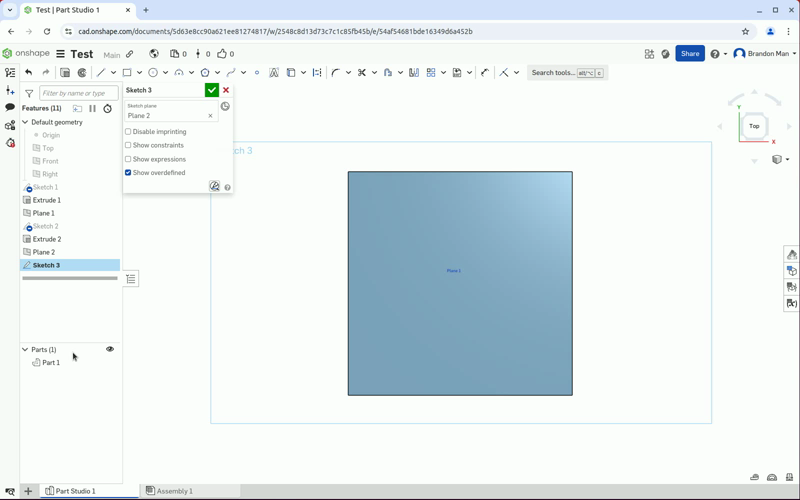
key(y)
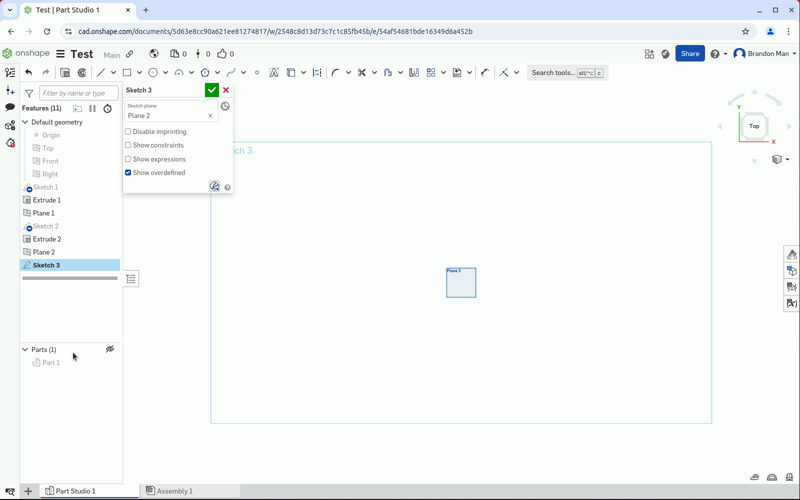
key(c)
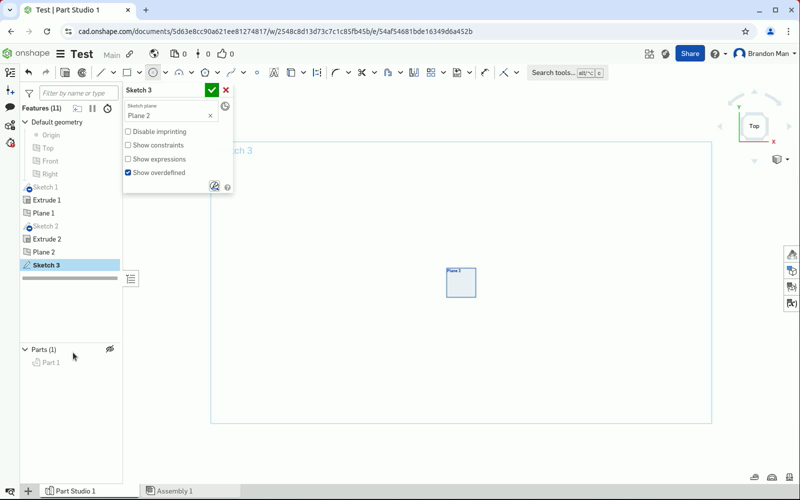
key_down(shift)
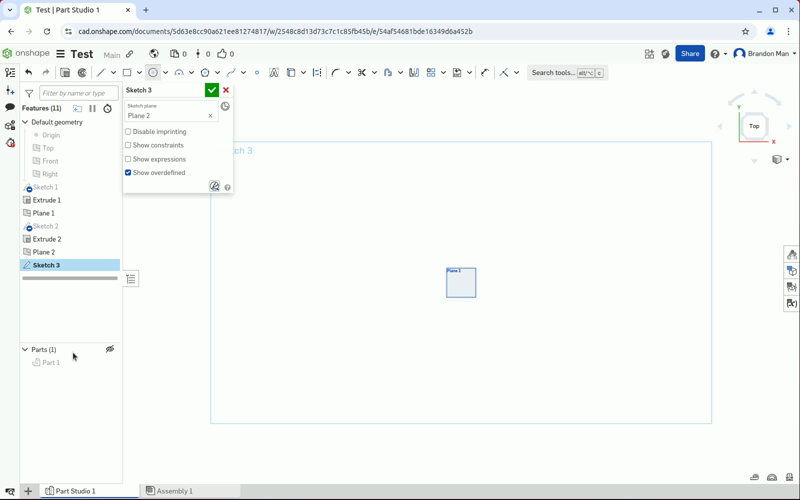
mouse_move(461, 282)
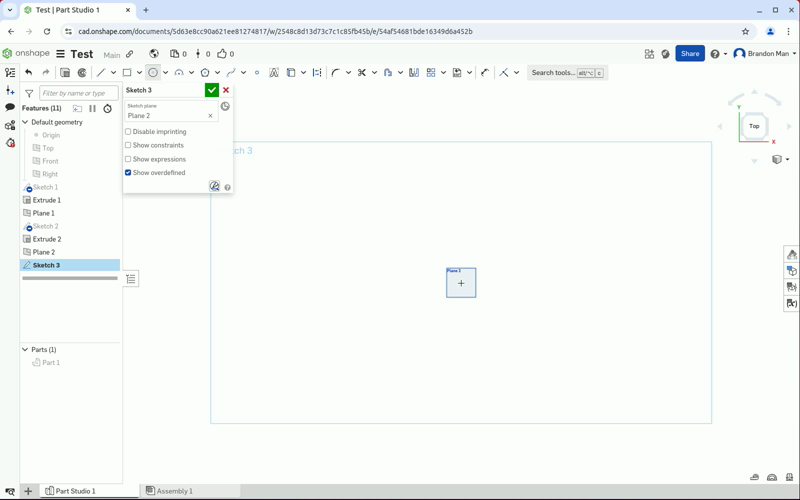
click(461, 282)
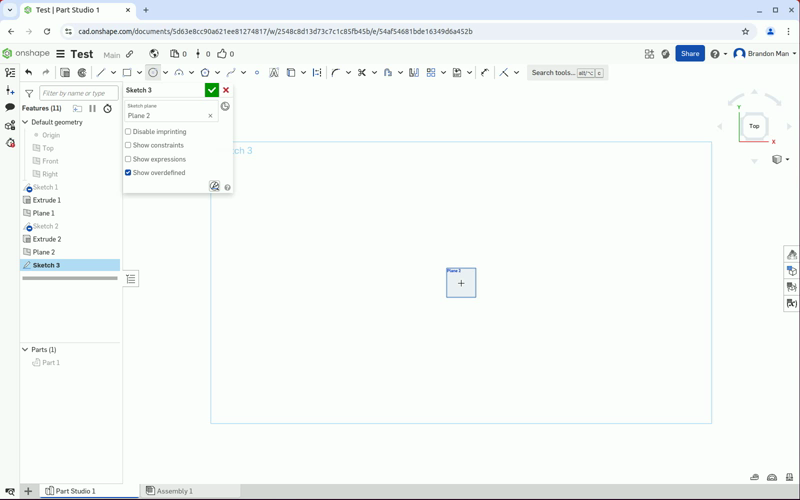
key_up(shift)
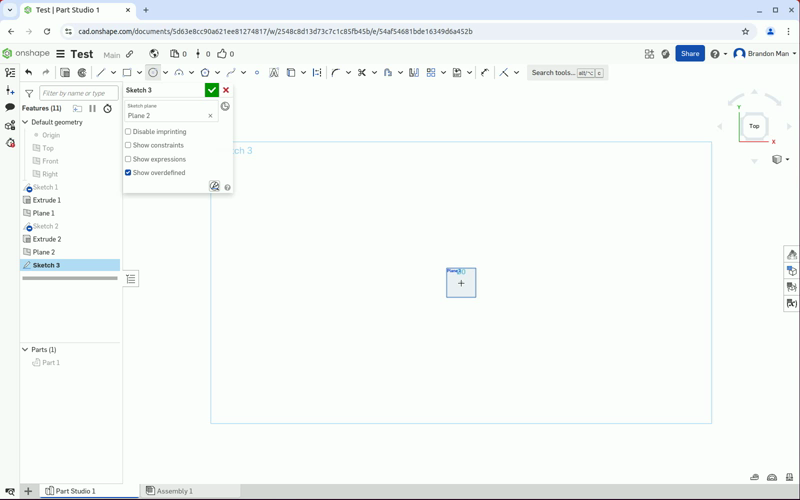
mouse_move(489, 282)
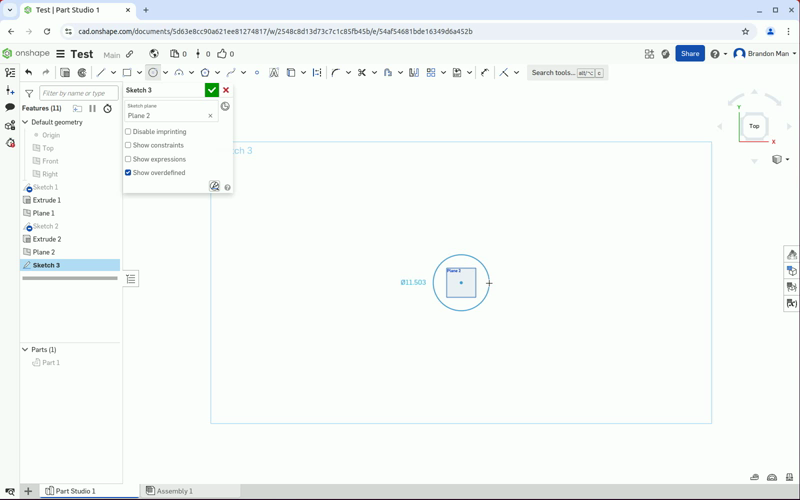
click(489, 282)
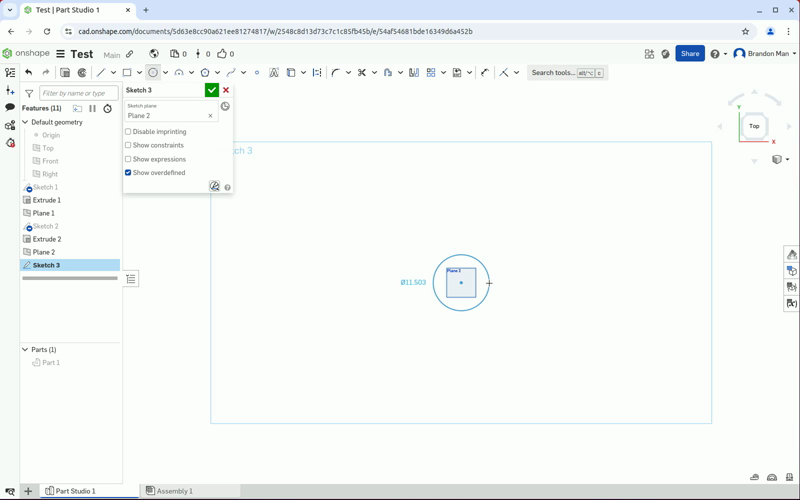
key(esc)
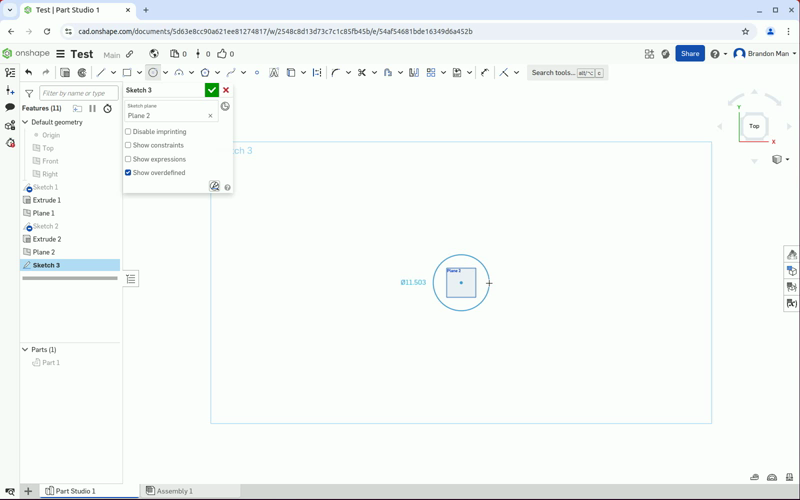
mouse_move(471, 303)
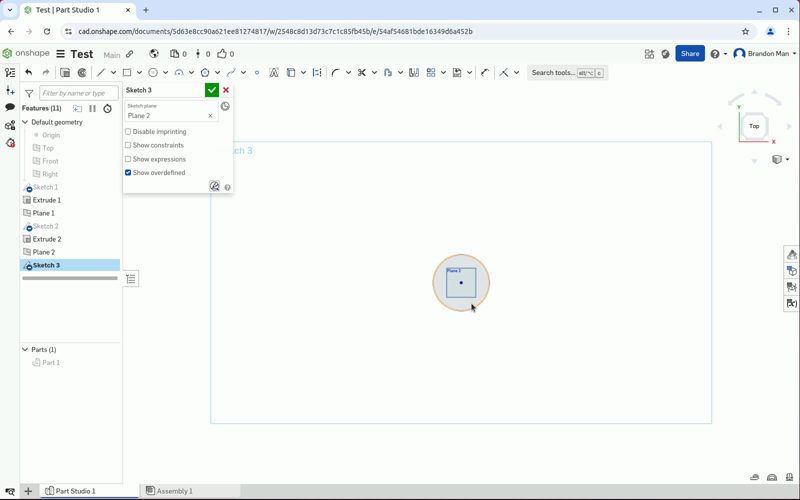
click(471, 303)
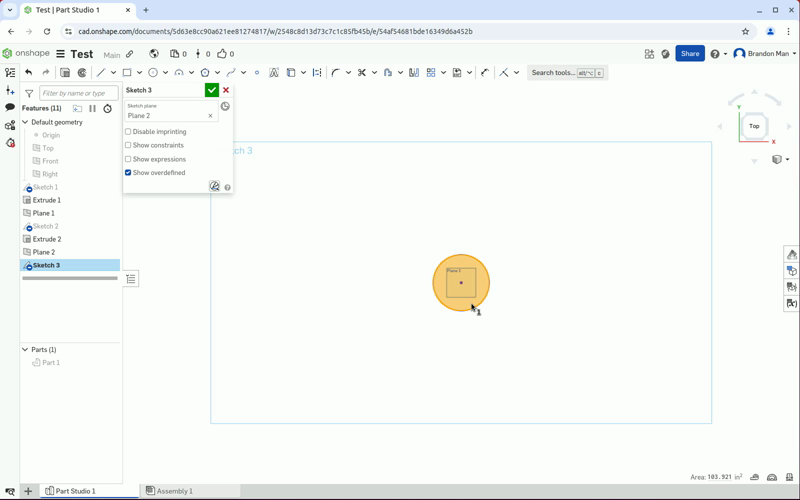
mouse_move(73, 352)
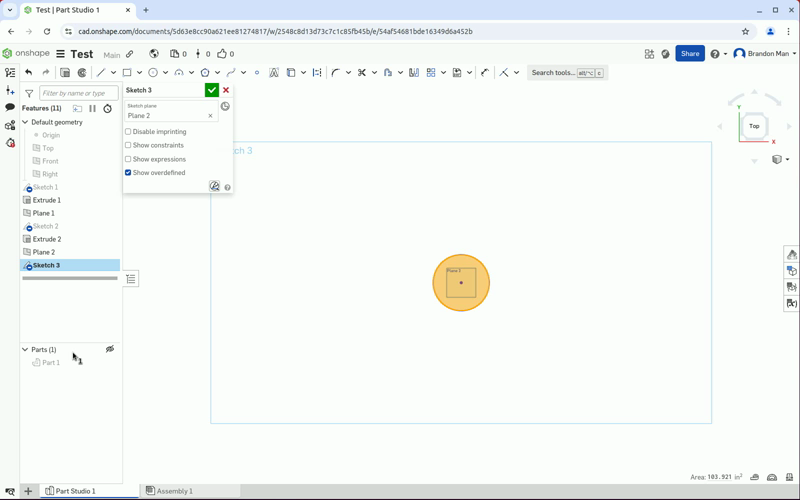
key(shift+y)
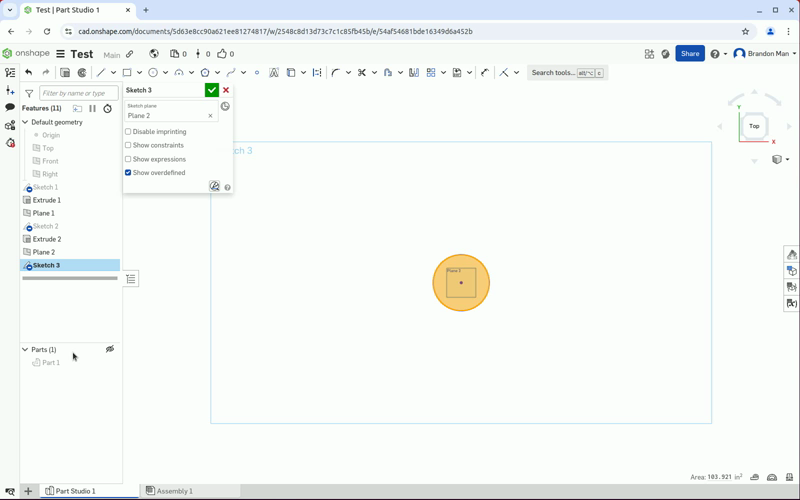
key(shift+e)
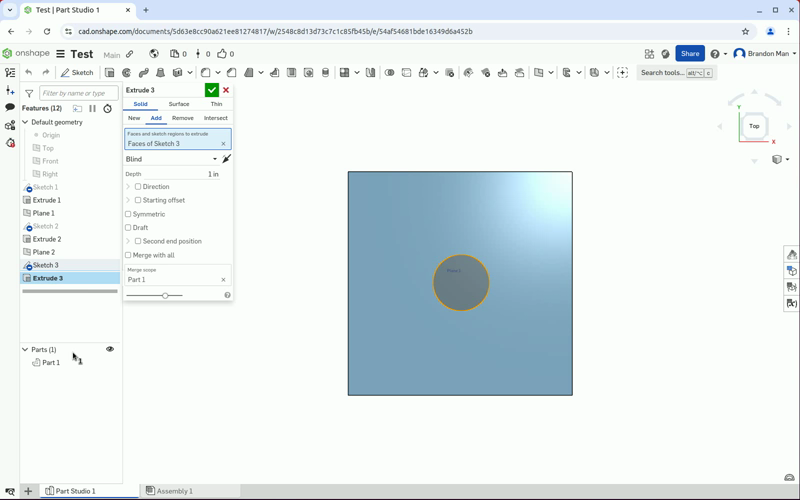
mouse_move(143, 106)
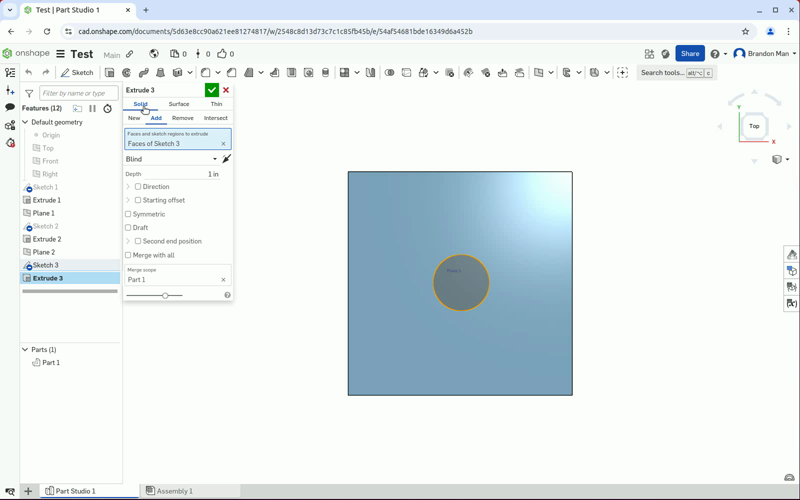
click(143, 106)
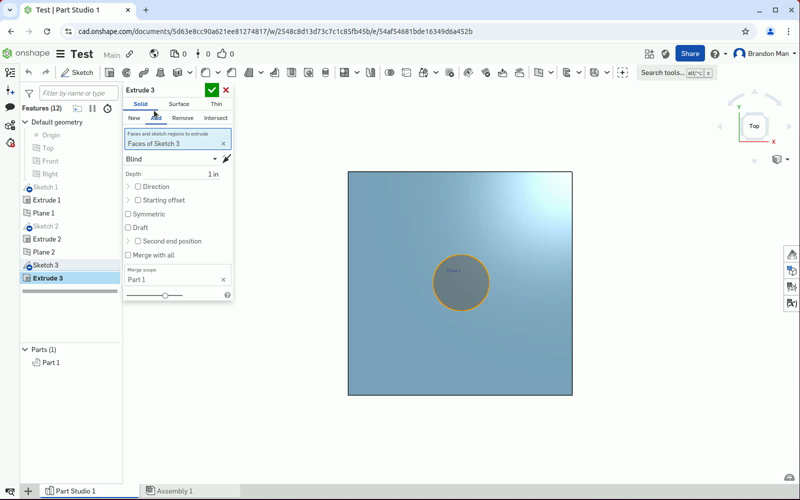
mouse_move(186, 120)
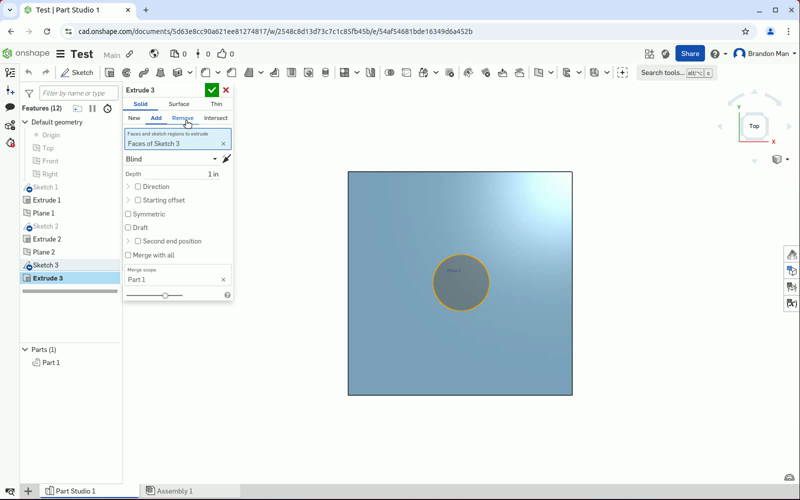
click(186, 120)
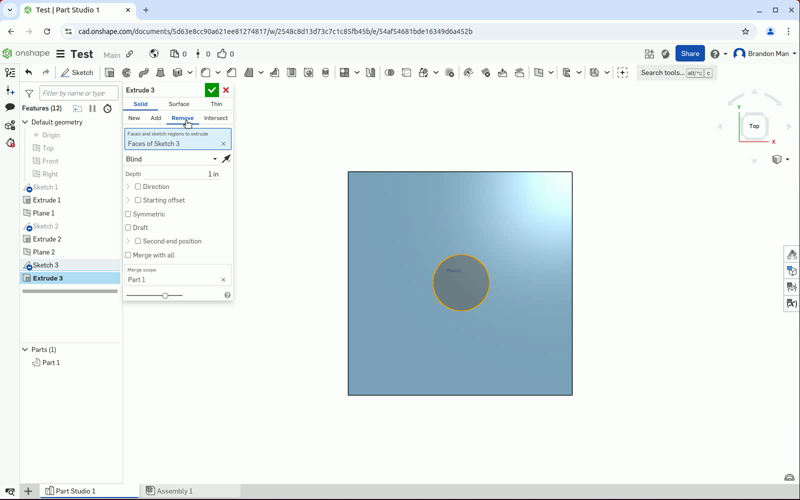
key(tab, 4)
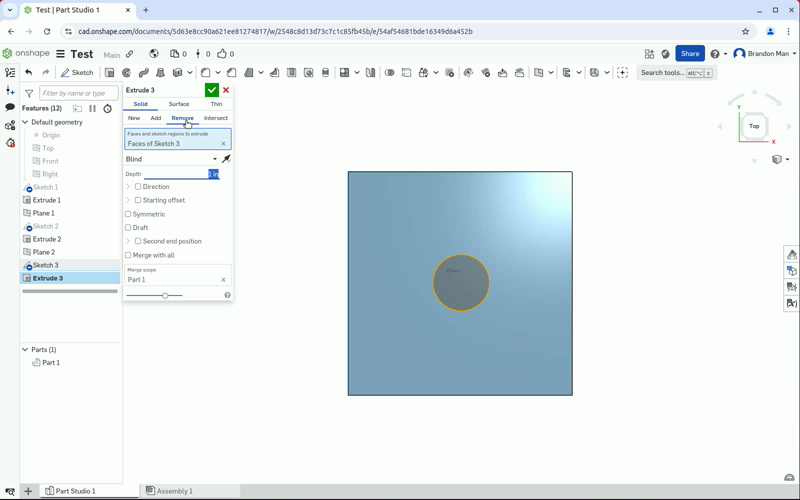
text(3.611)
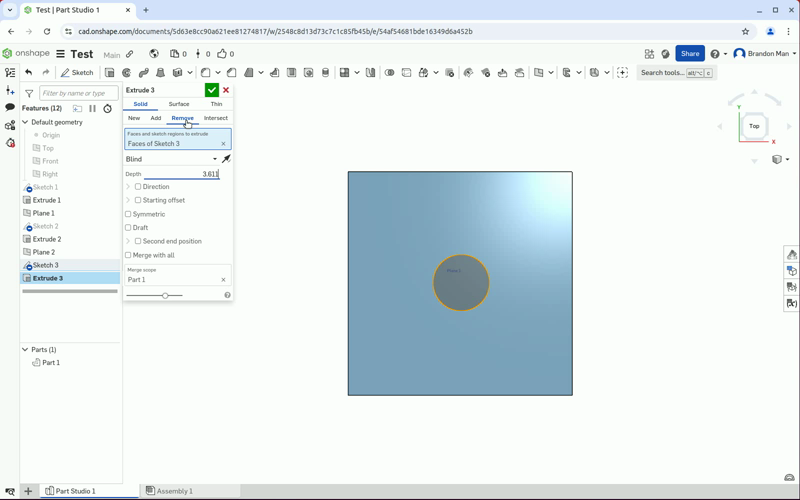
key(tab, 6)
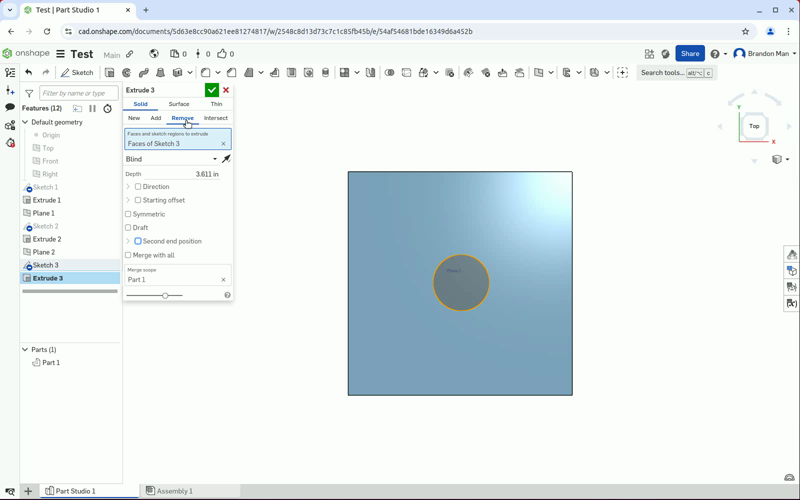
key(space)
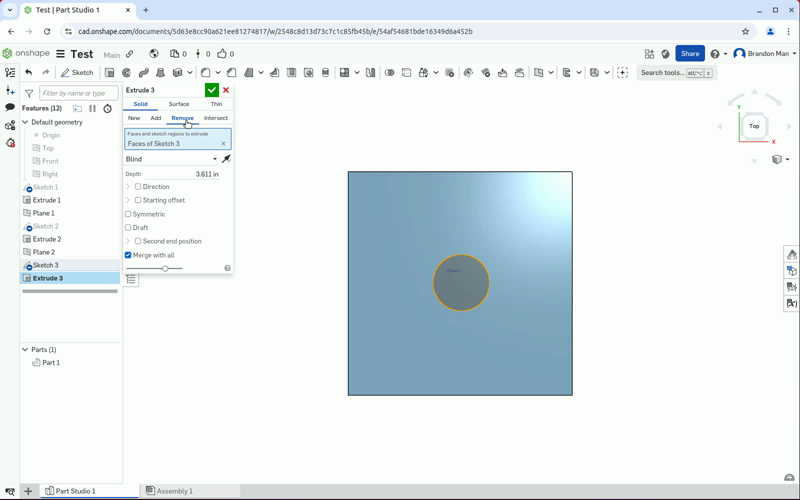
key(enter)
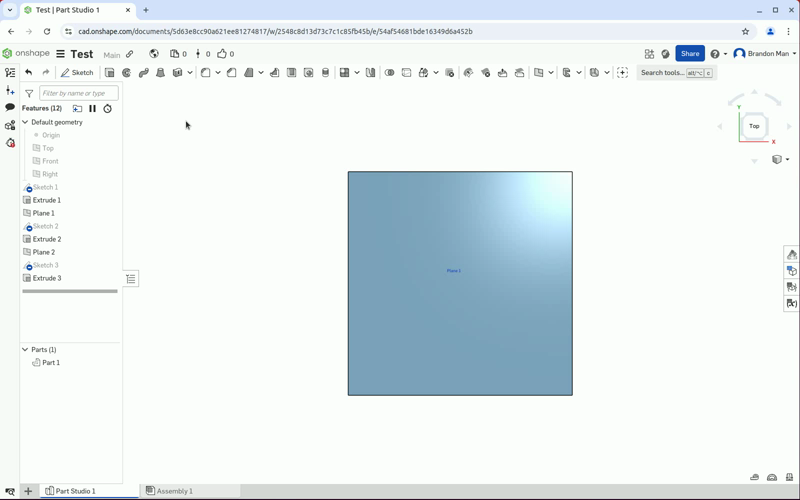
key(shift+h)
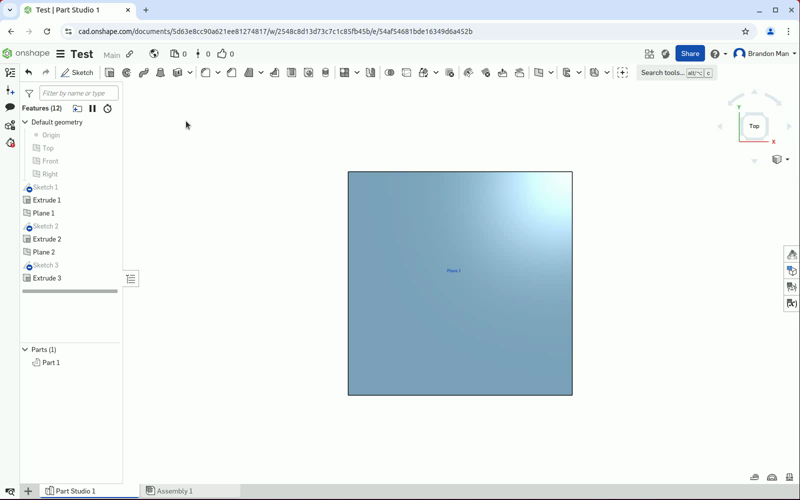
key(shift+h)
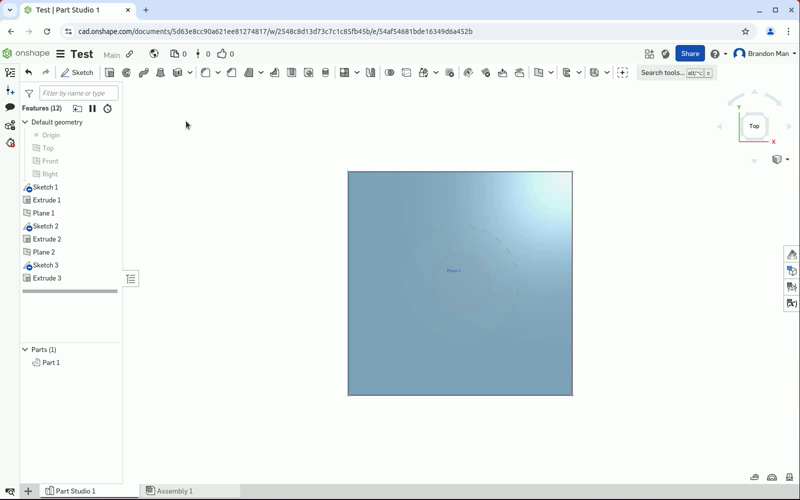
key(shift+7)
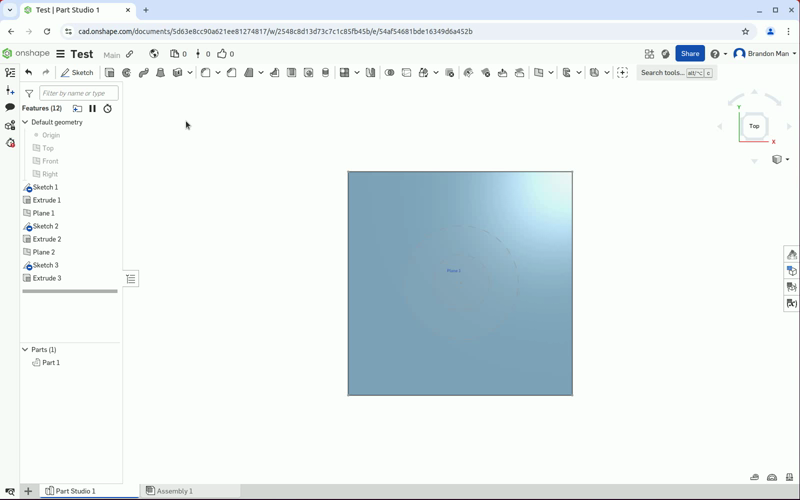
key(up, 3)
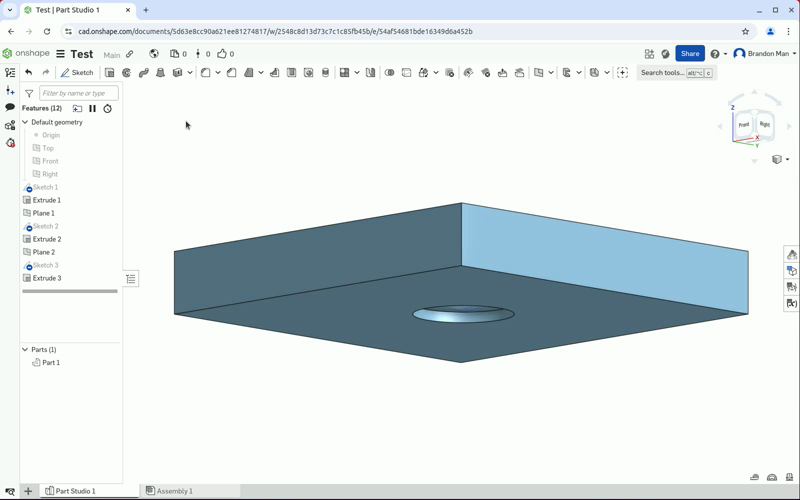
key(left, 3)
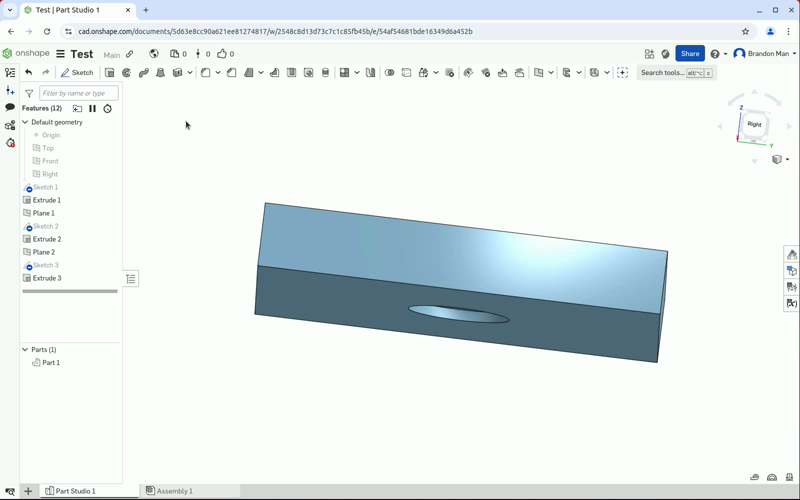
key(right, 3)
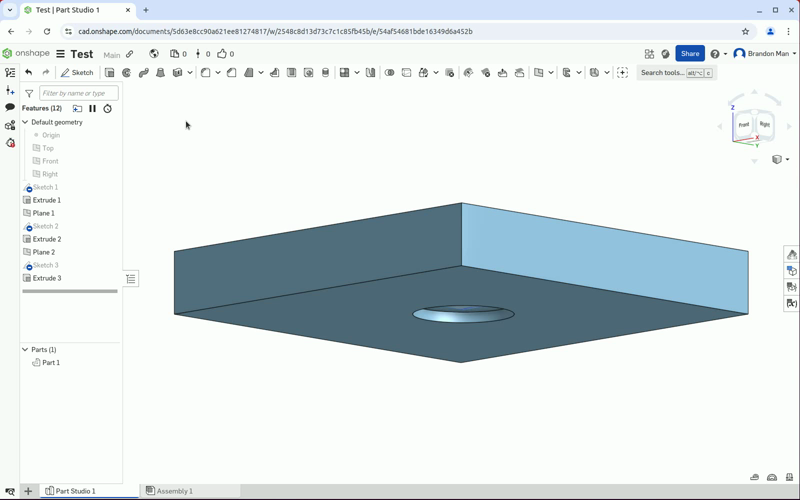
key(down, 3)
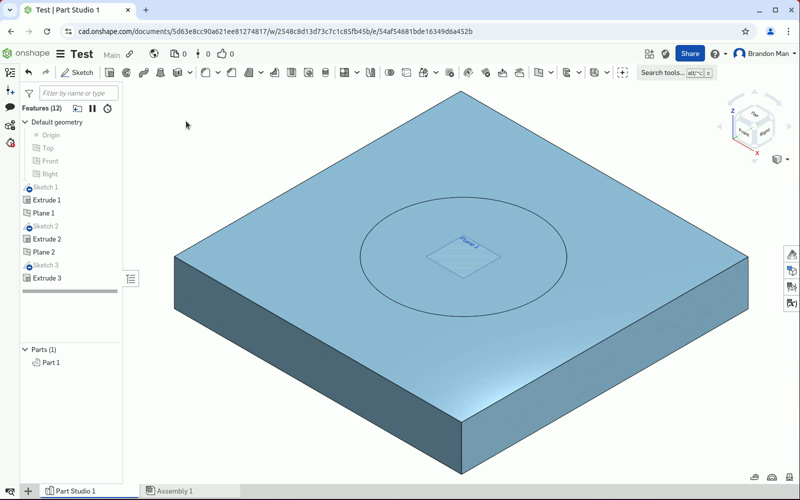
mouse_move(73, 189)
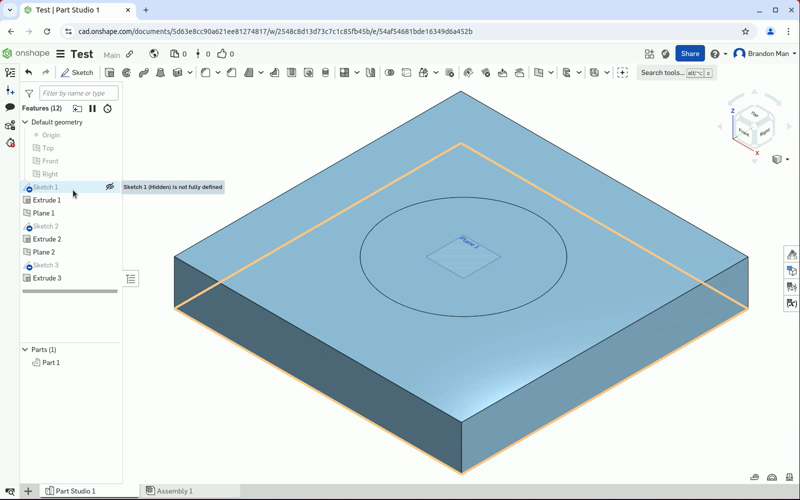
click(73, 189)